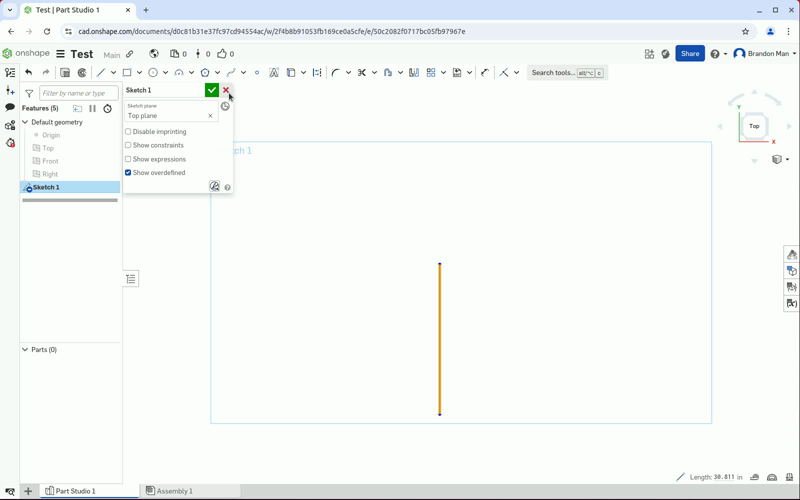
key(shift+h)
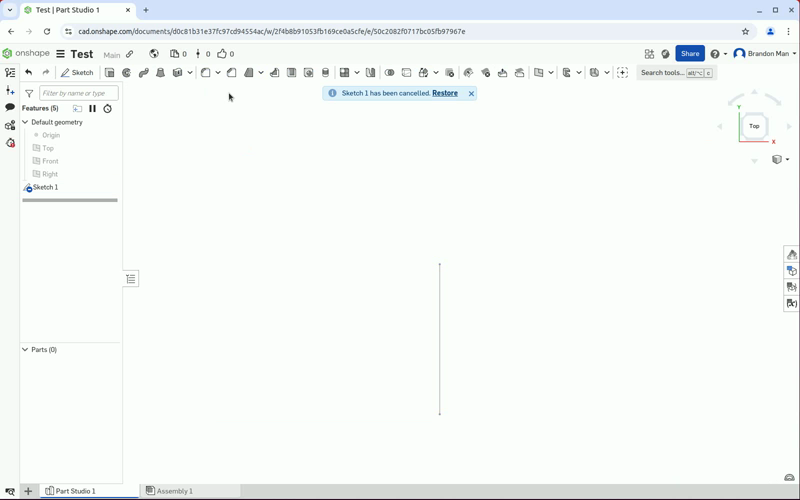
key(shift+s)
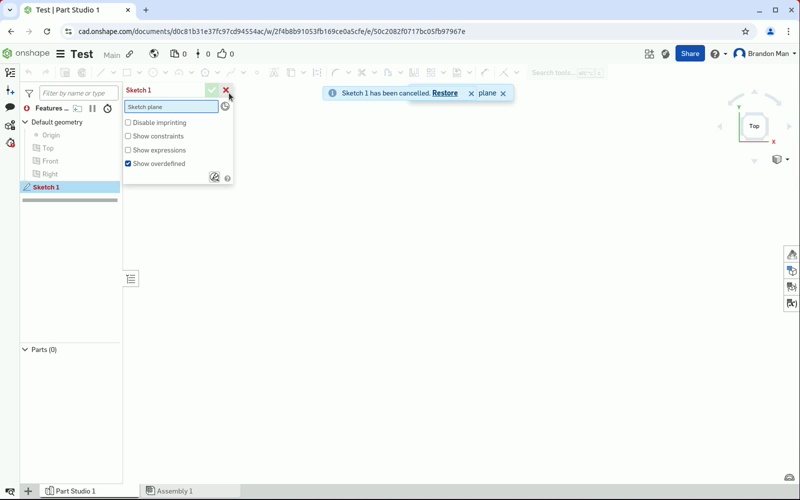
mouse_move(73, 150)
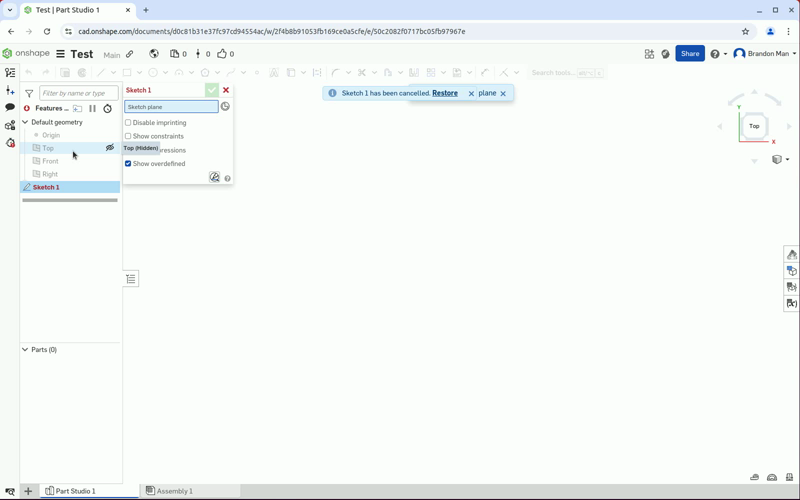
click(73, 150)
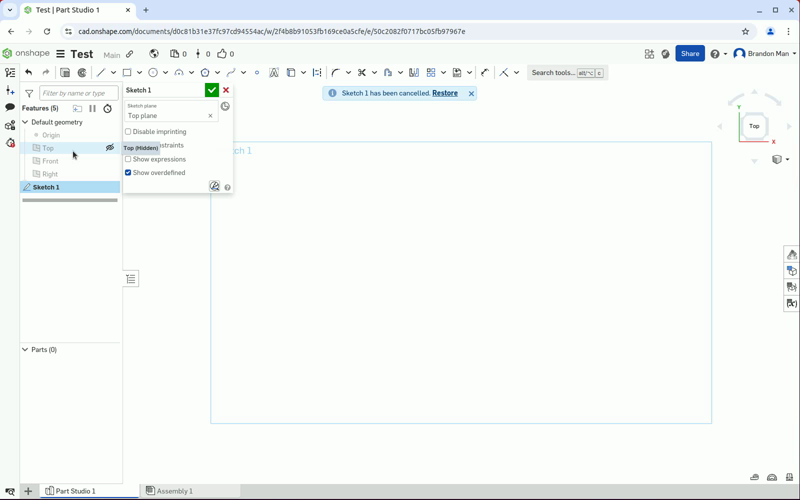
mouse_move(73, 352)
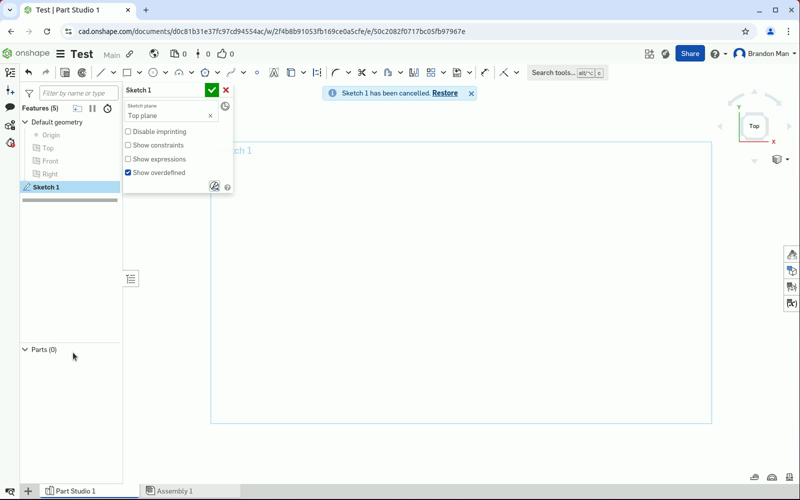
key(y)
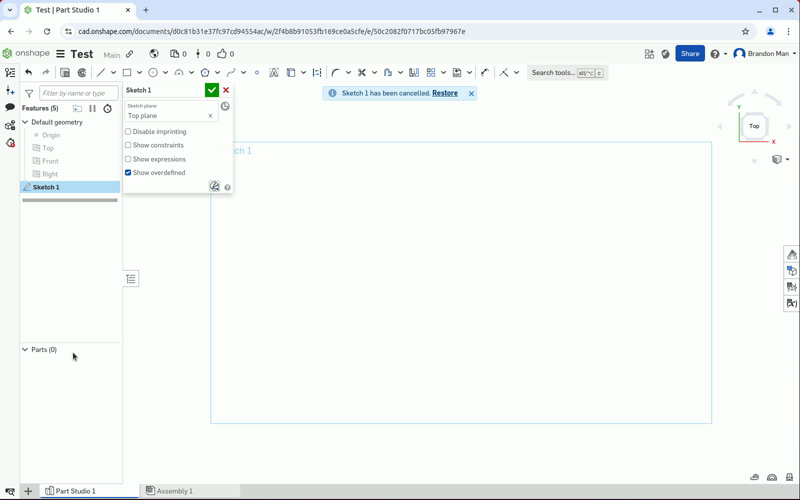
key(c)
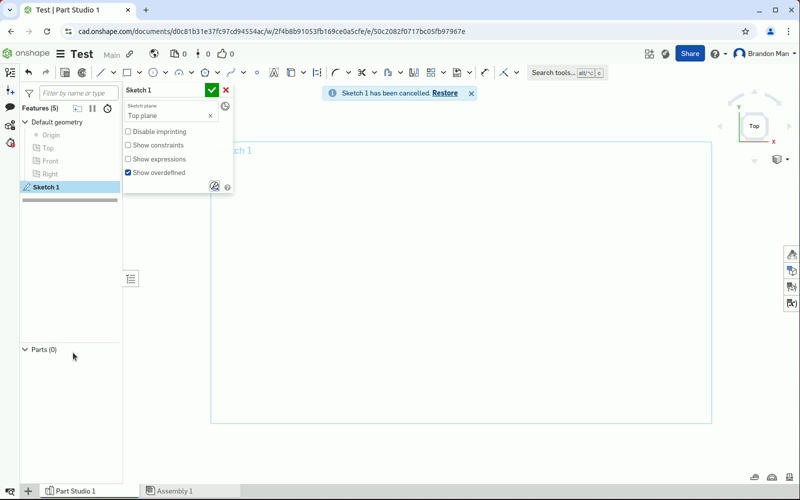
key_down(shift)
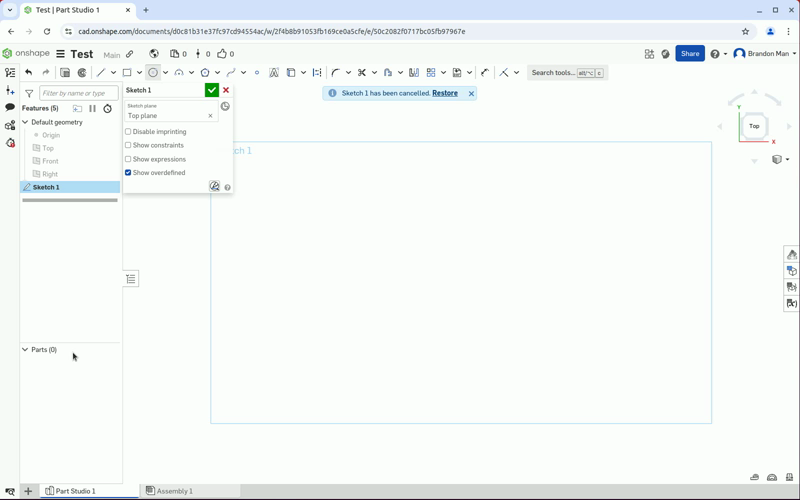
mouse_move(461, 282)
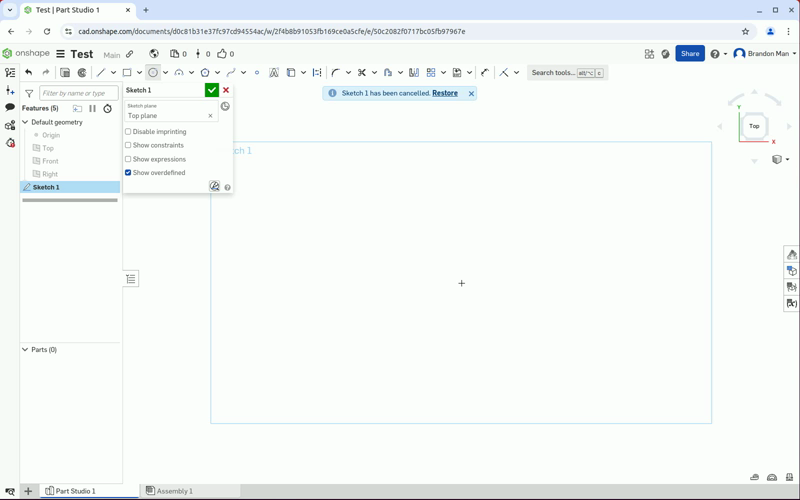
click(461, 282)
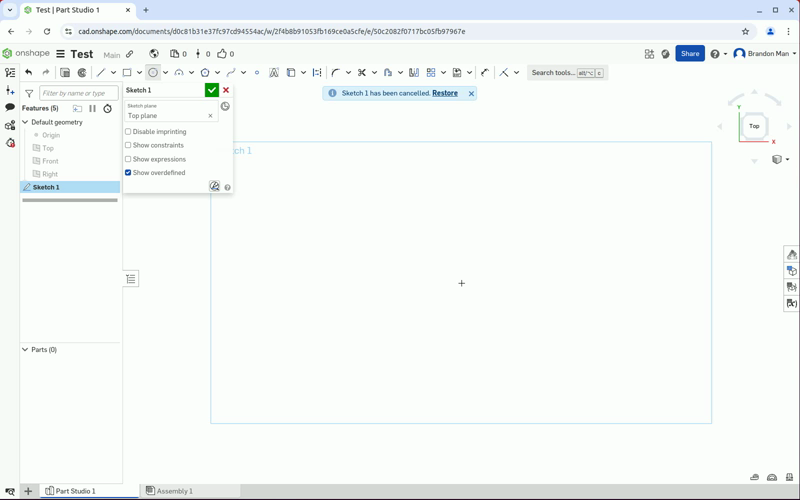
key_up(shift)
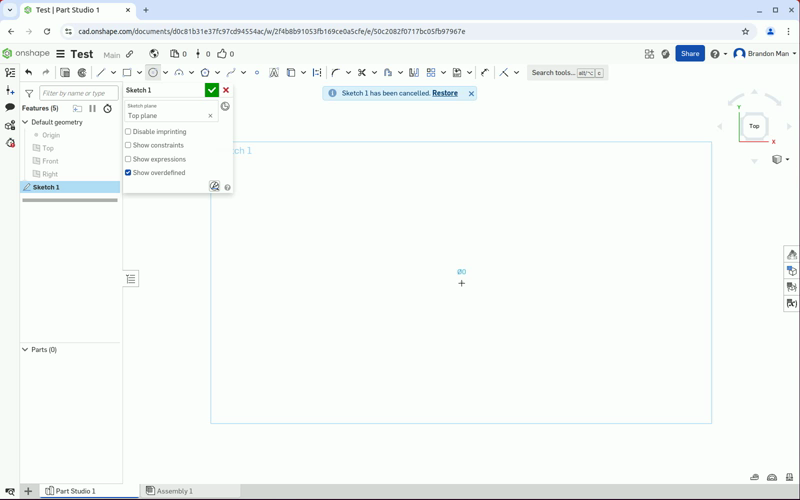
mouse_move(520, 282)
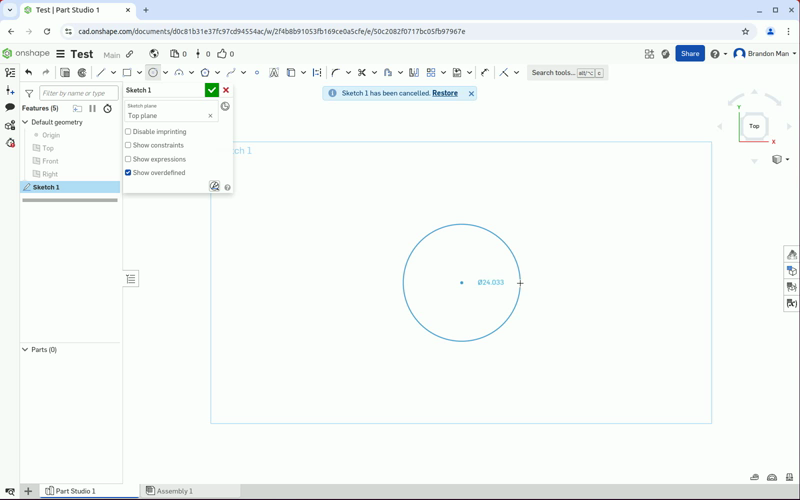
click(520, 282)
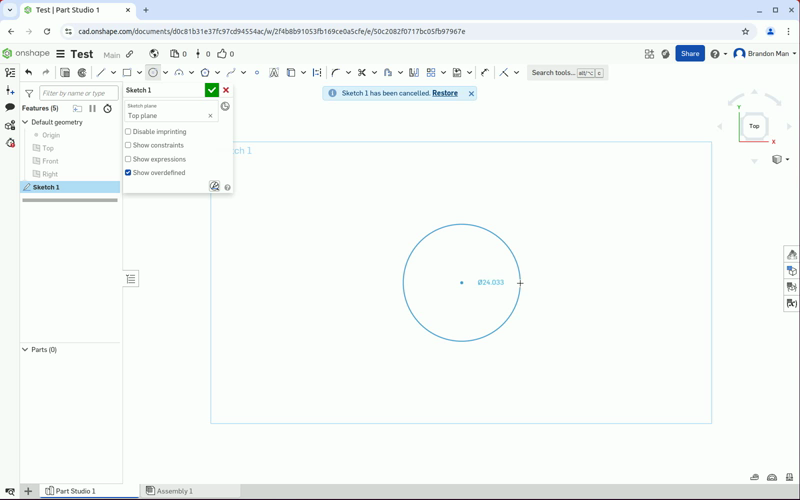
key(esc)
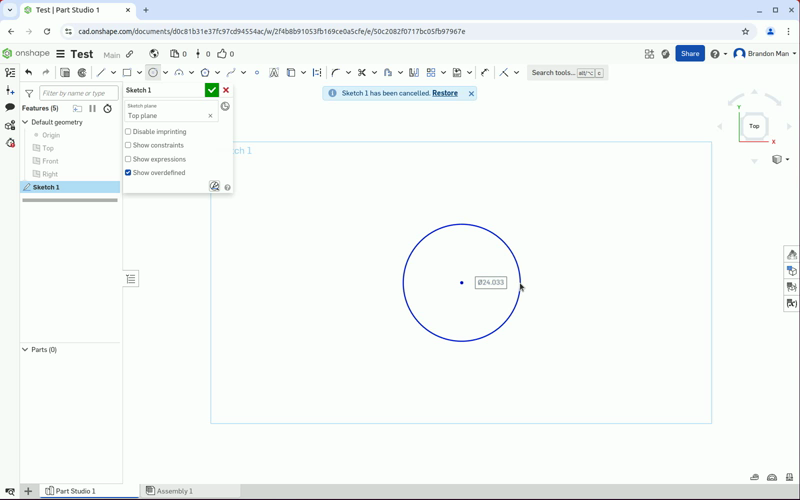
key(c)
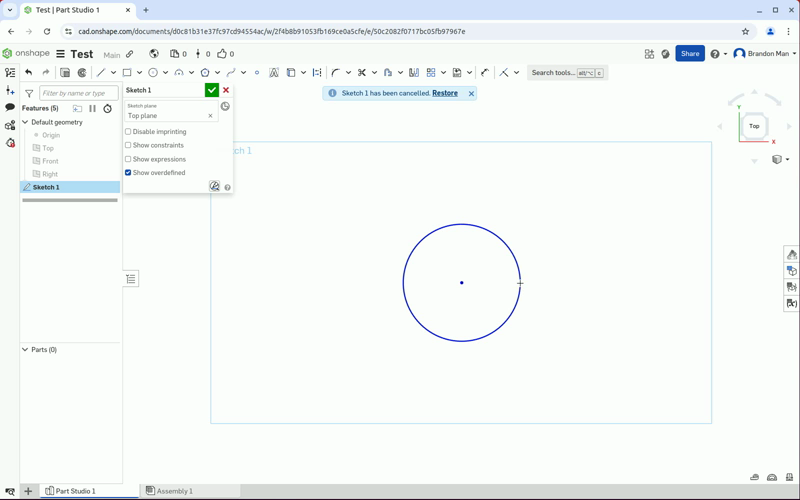
key_down(shift)
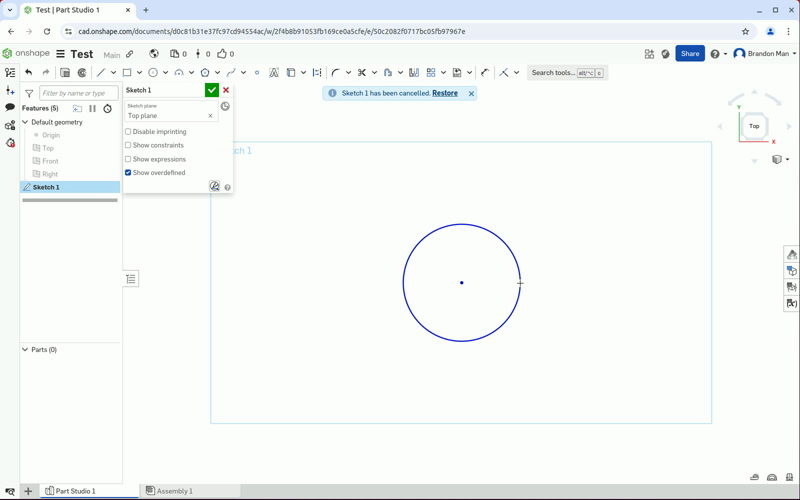
mouse_move(461, 282)
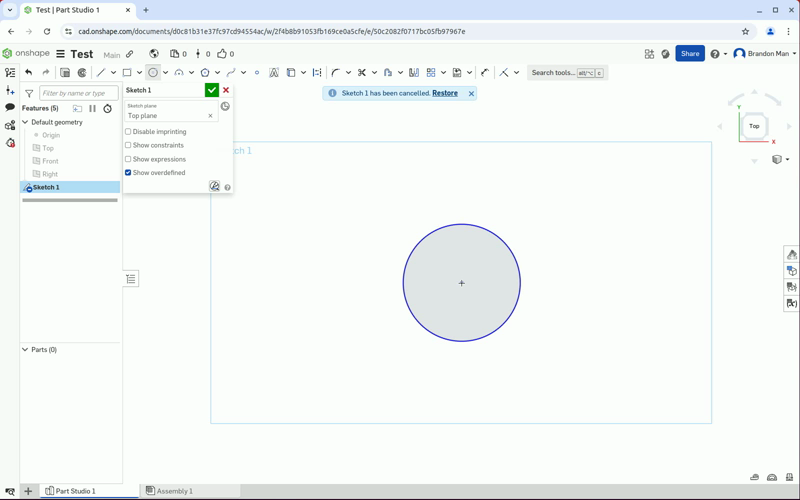
click(461, 282)
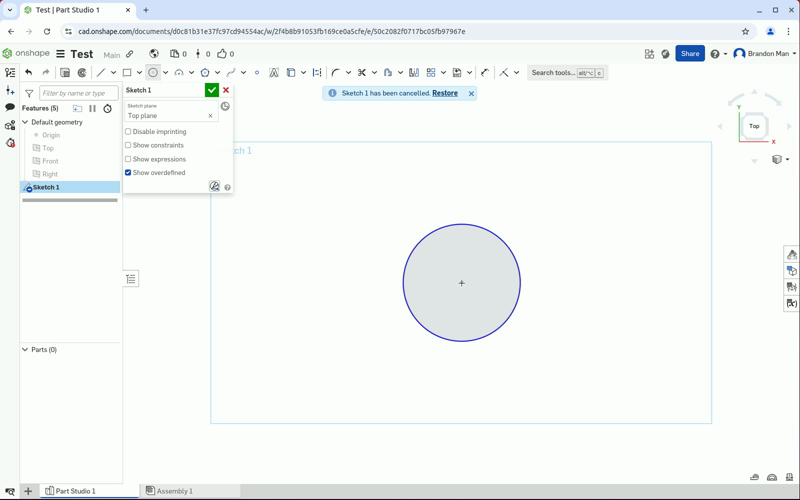
key_up(shift)
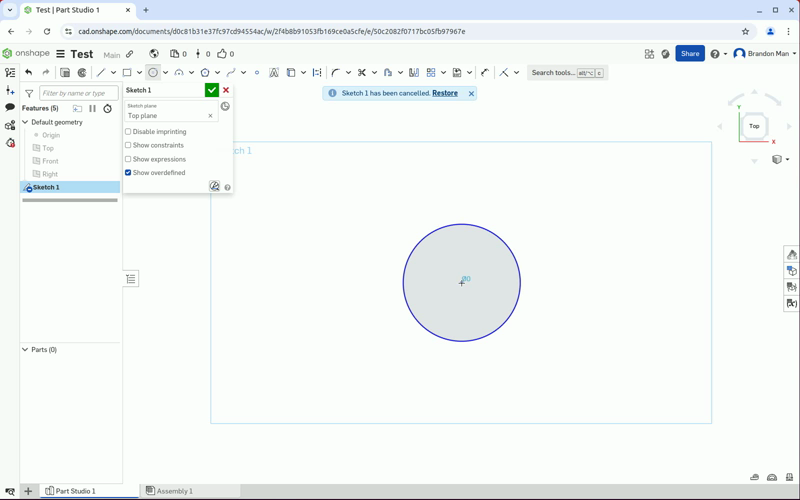
mouse_move(501, 282)
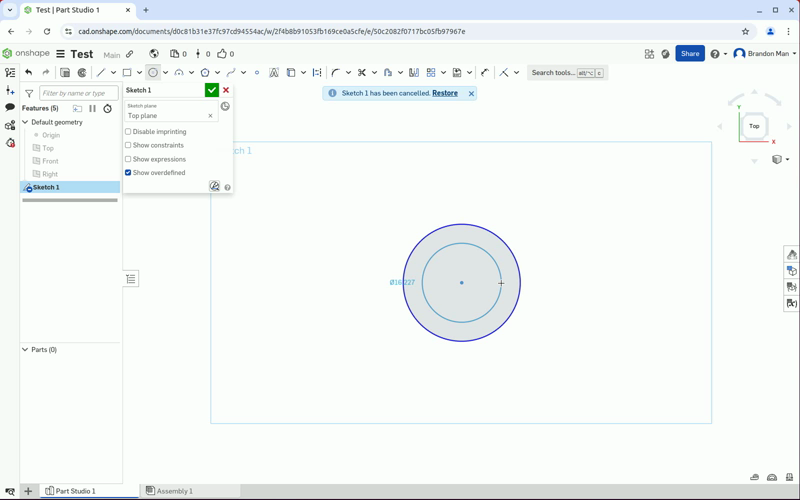
click(501, 282)
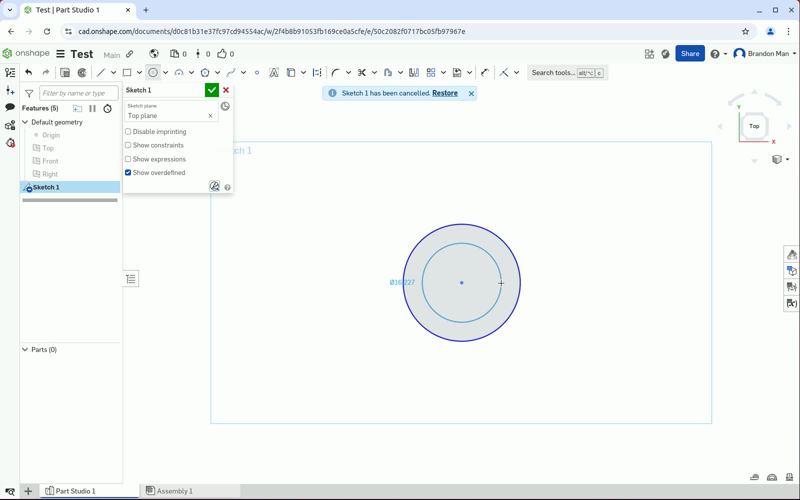
key(esc)
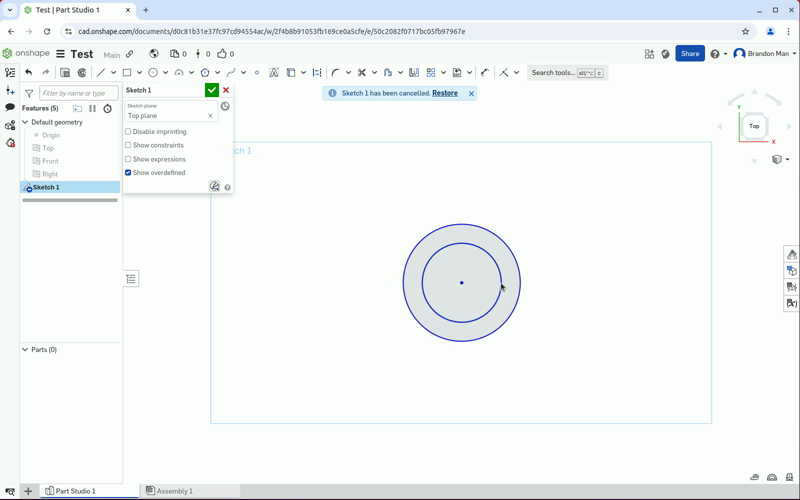
mouse_move(471, 327)
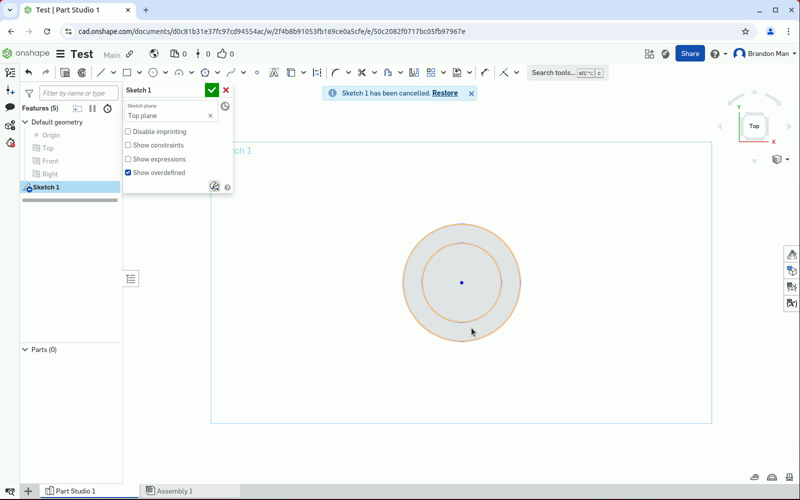
click(471, 327)
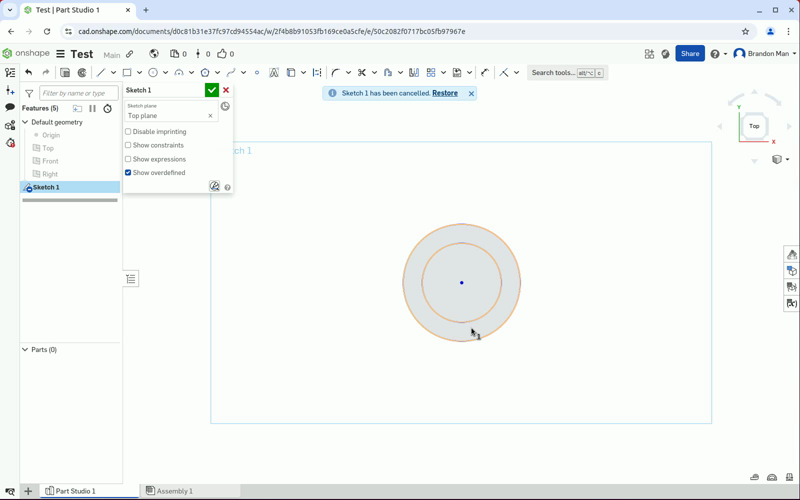
mouse_move(73, 352)
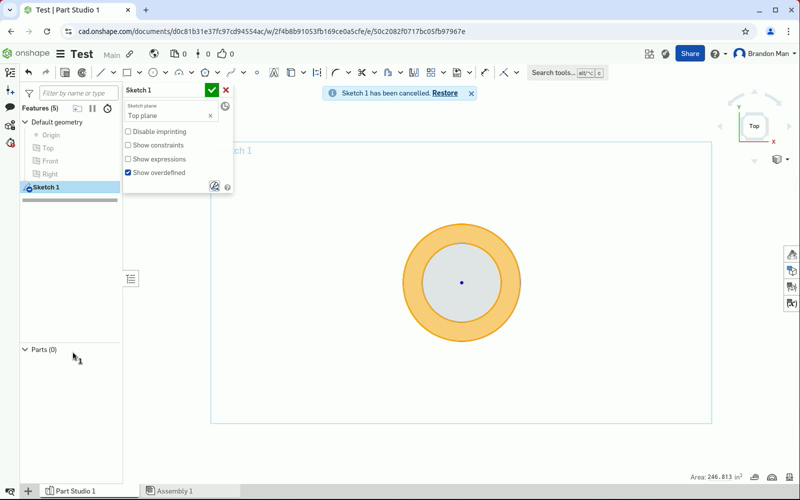
key(shift+y)
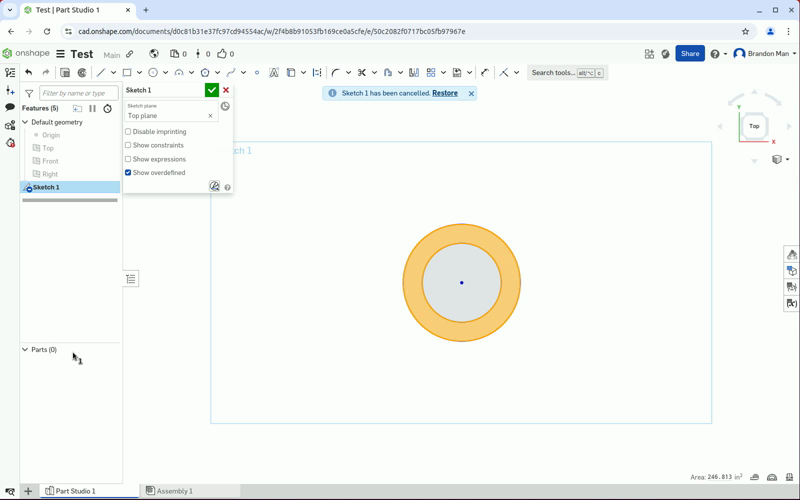
key(shift+e)
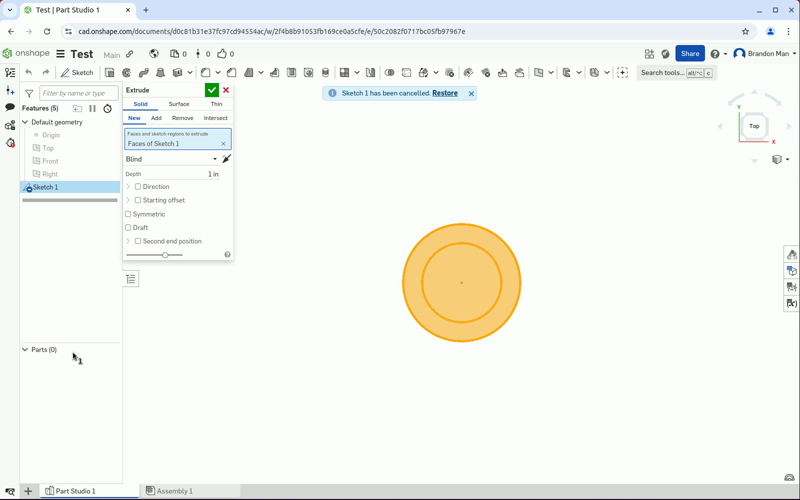
mouse_move(143, 106)
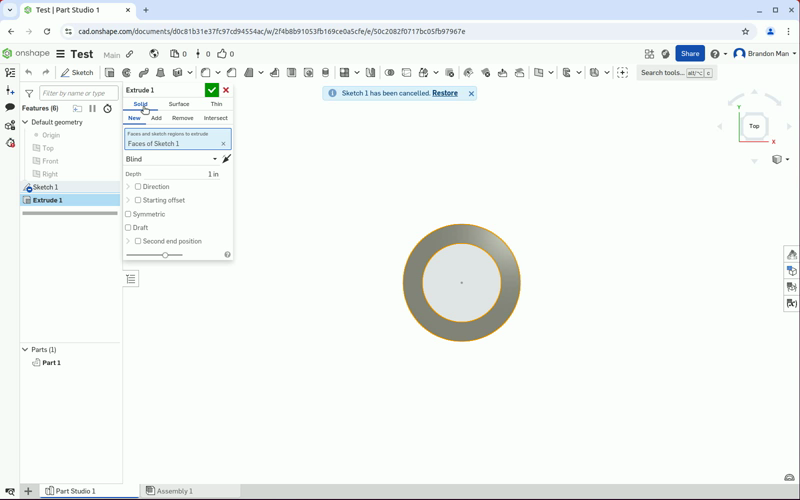
click(143, 106)
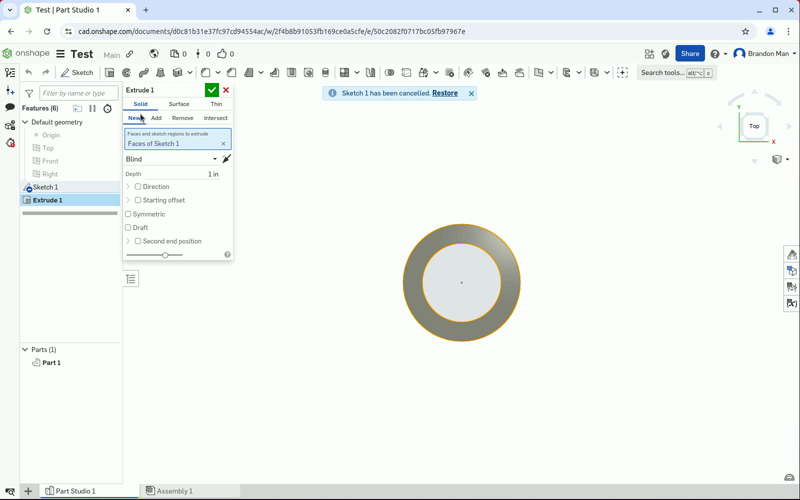
mouse_move(137, 120)
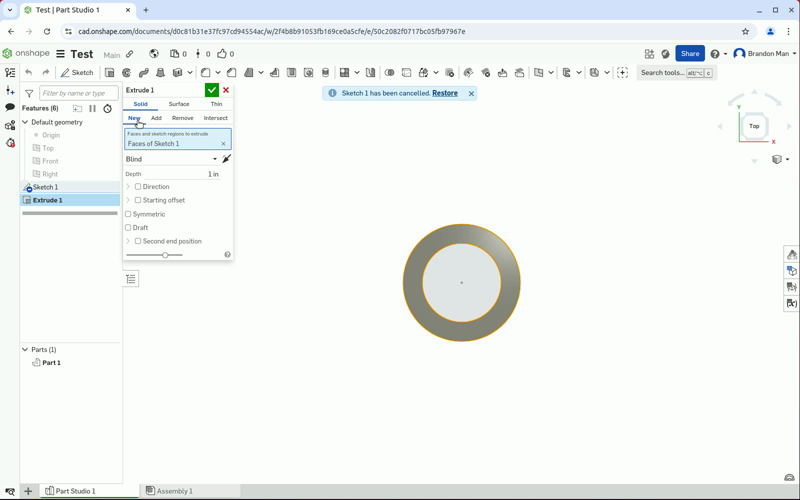
click(137, 120)
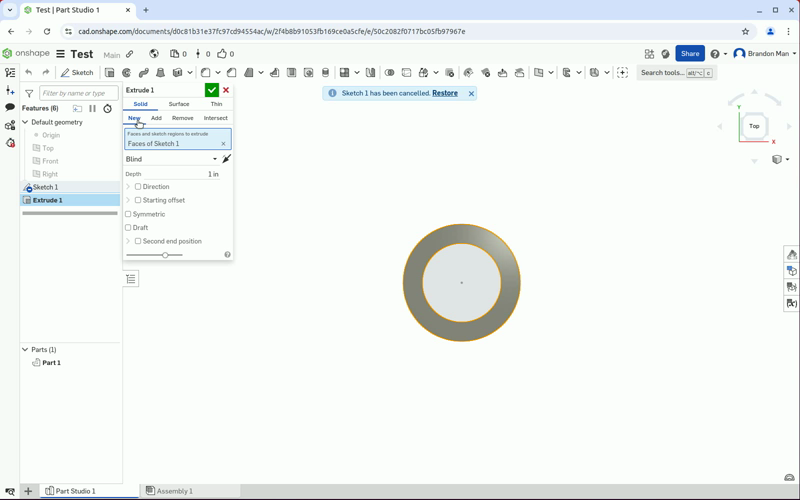
key(tab, 4)
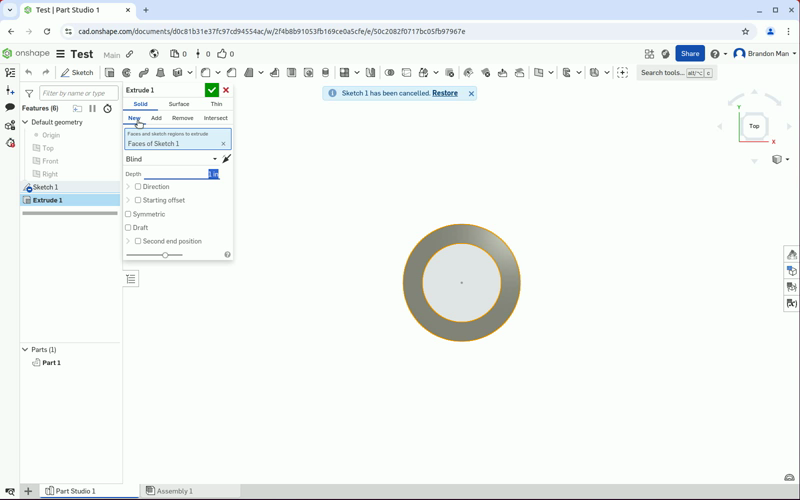
text(23.108)
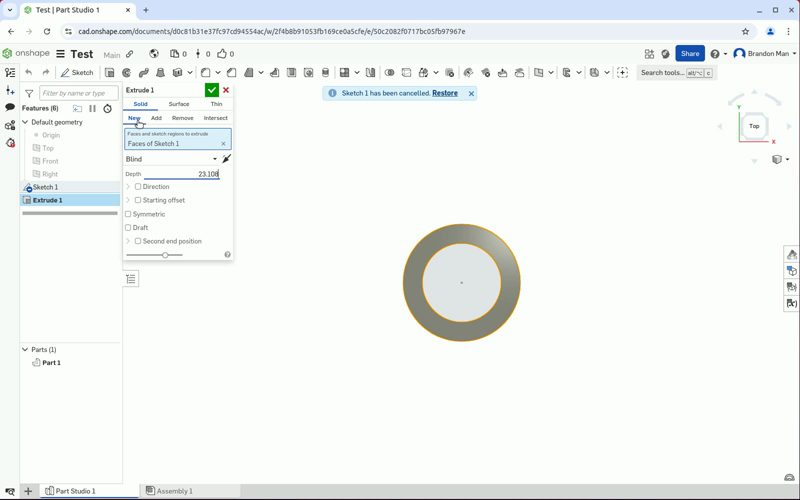
key(enter)
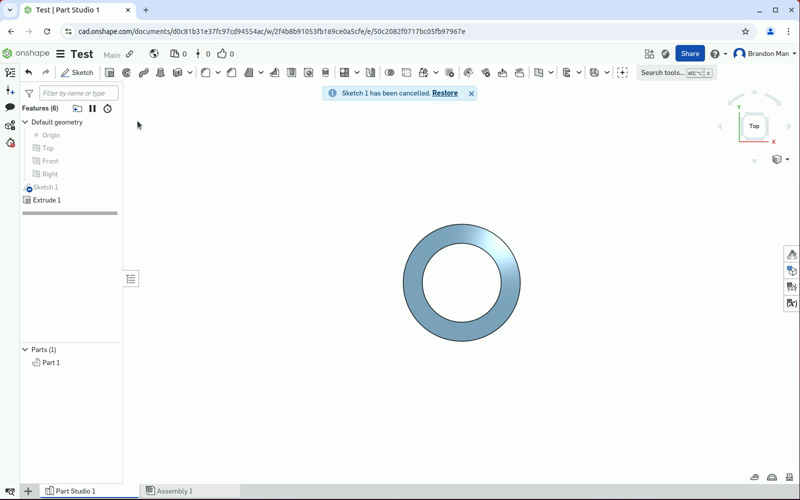
key(shift+h)
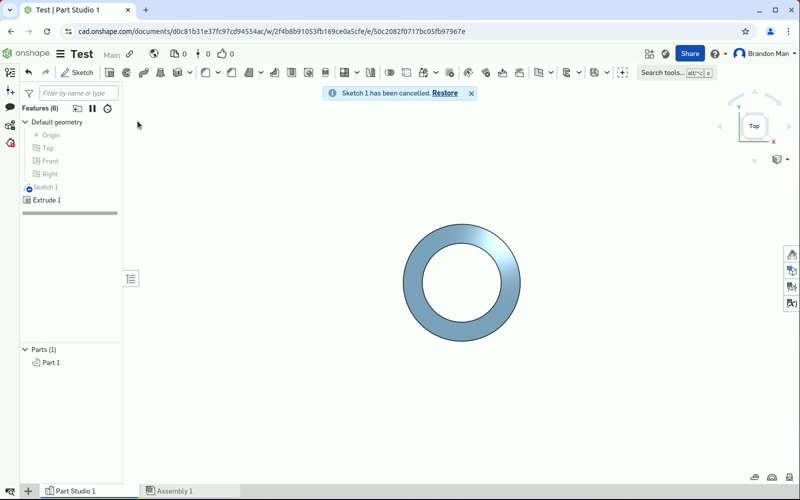
key(shift+h)
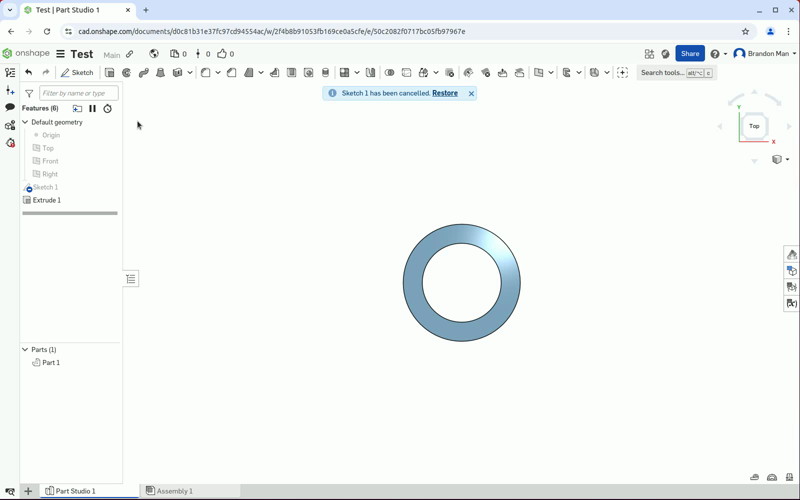
mouse_move(73, 189)
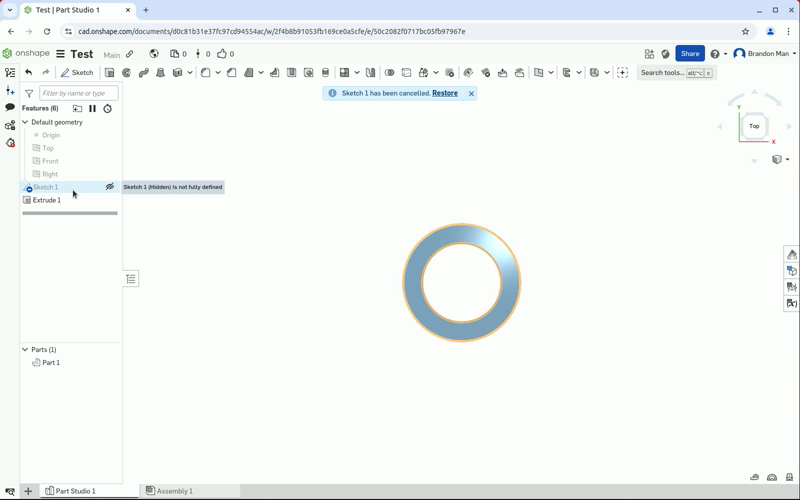
click(73, 189)
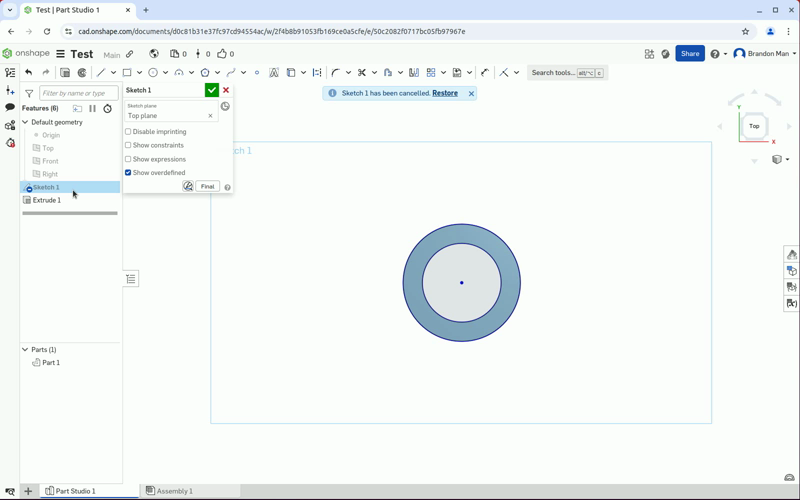
mouse_move(229, 92)
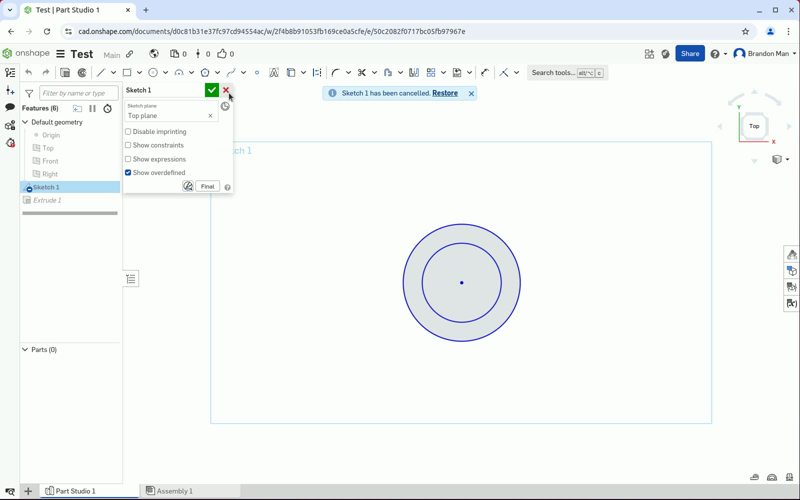
click(229, 92)
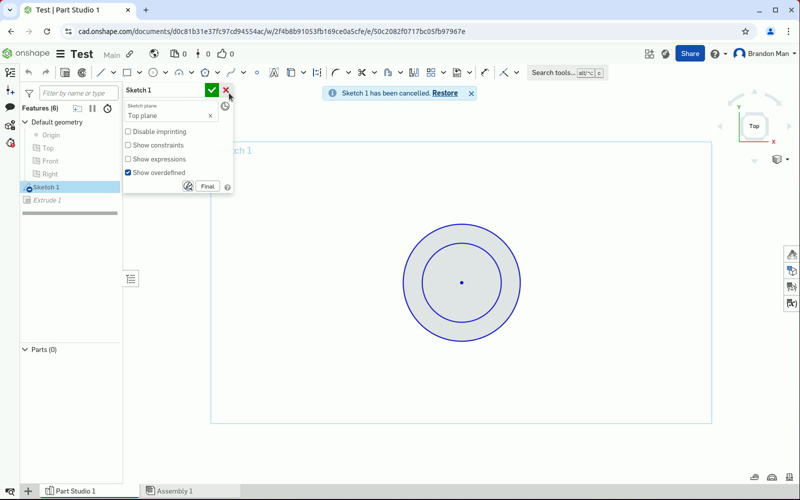
key(shift+s)
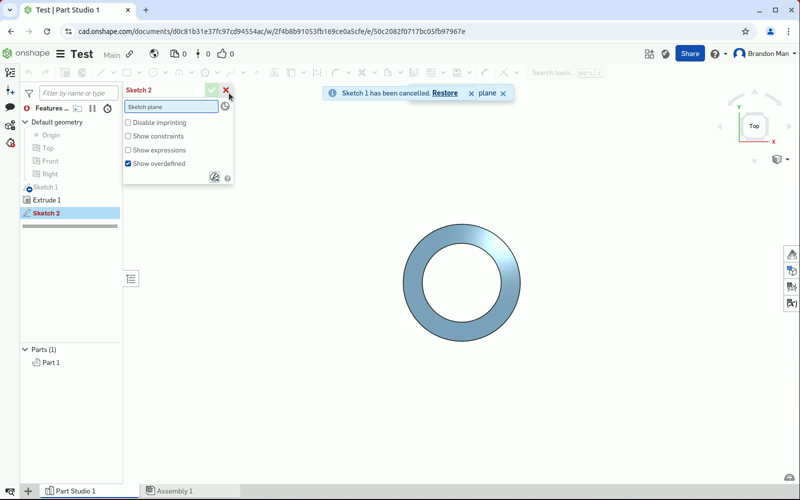
mouse_move(73, 150)
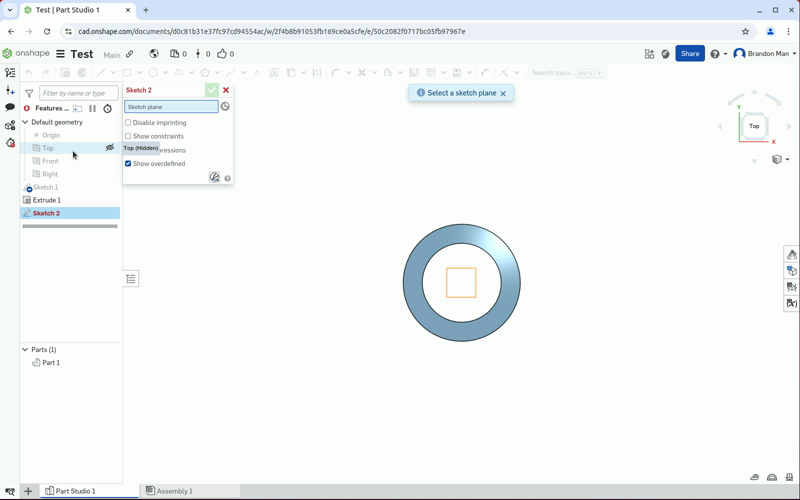
click(73, 150)
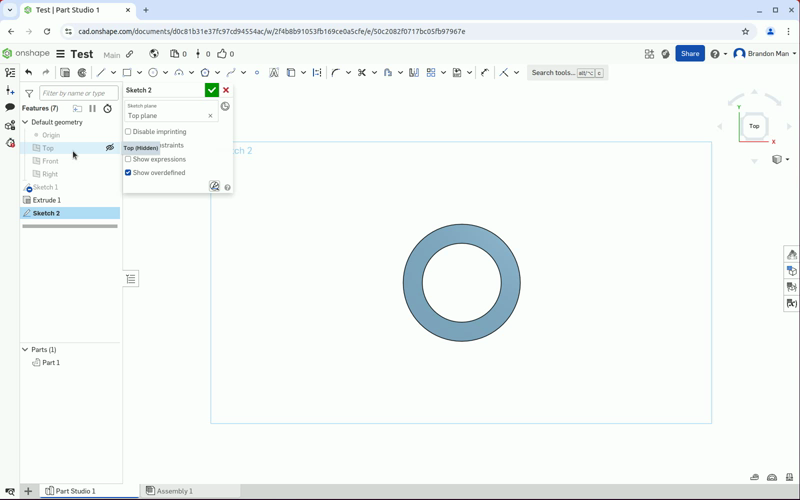
mouse_move(73, 352)
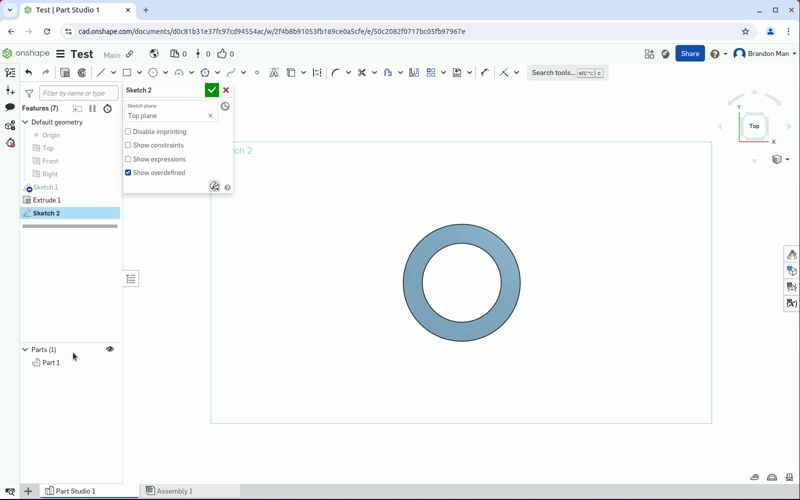
key(y)
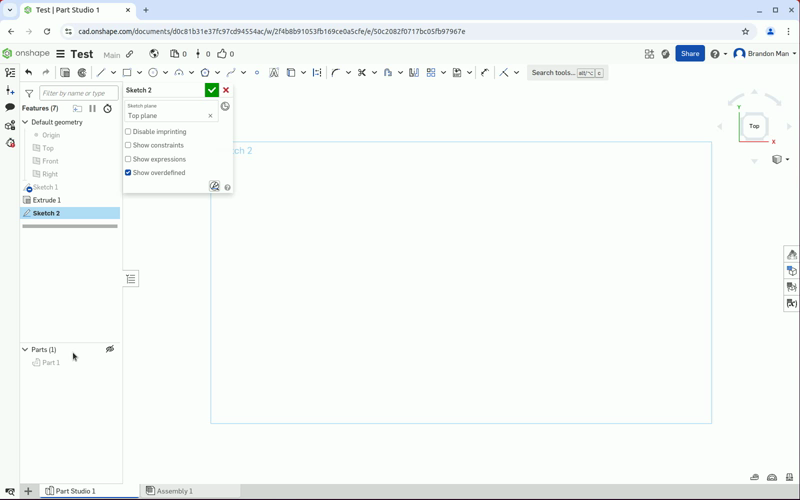
key(c)
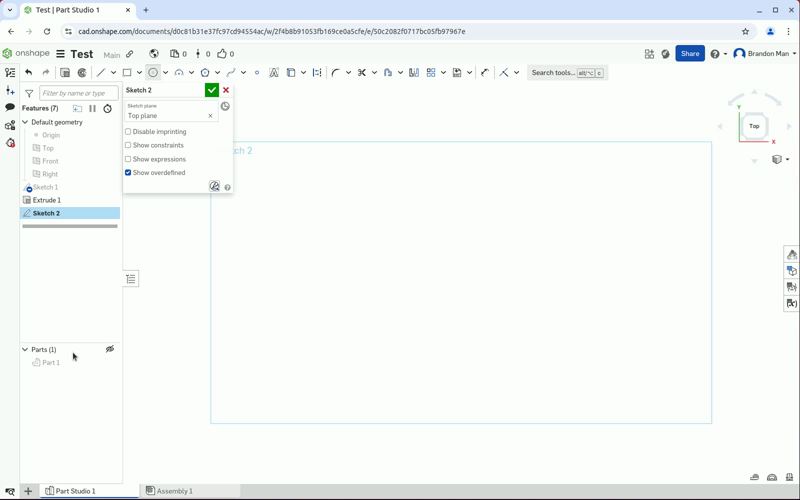
key_down(shift)
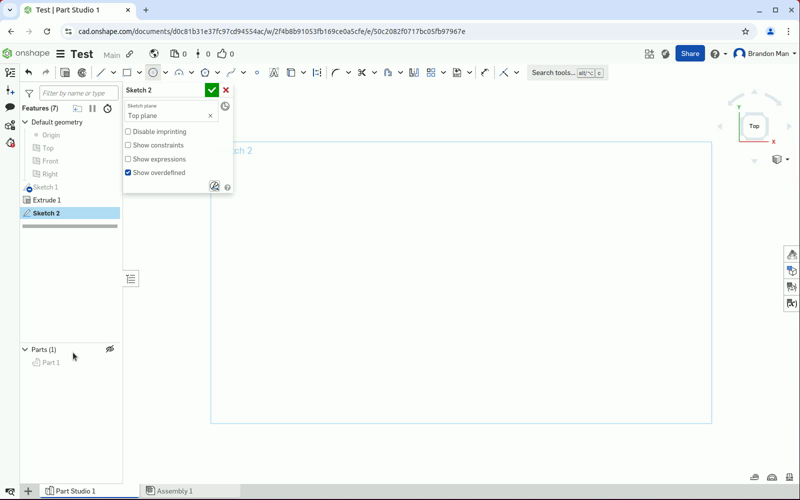
mouse_move(460, 282)
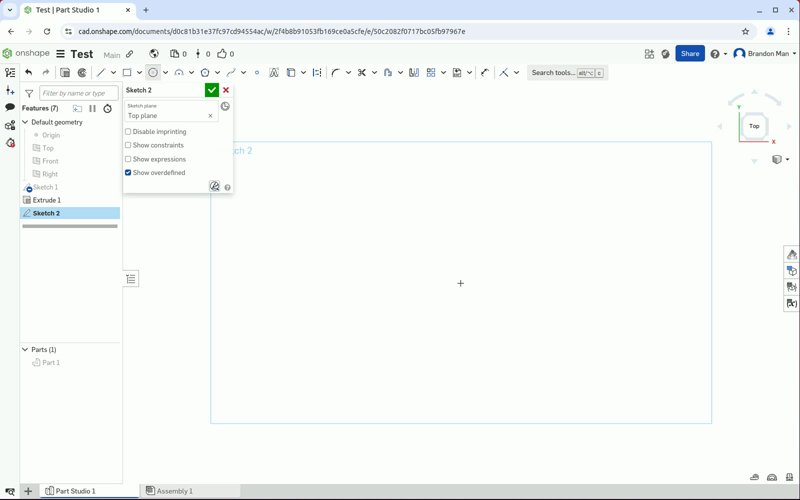
click(460, 282)
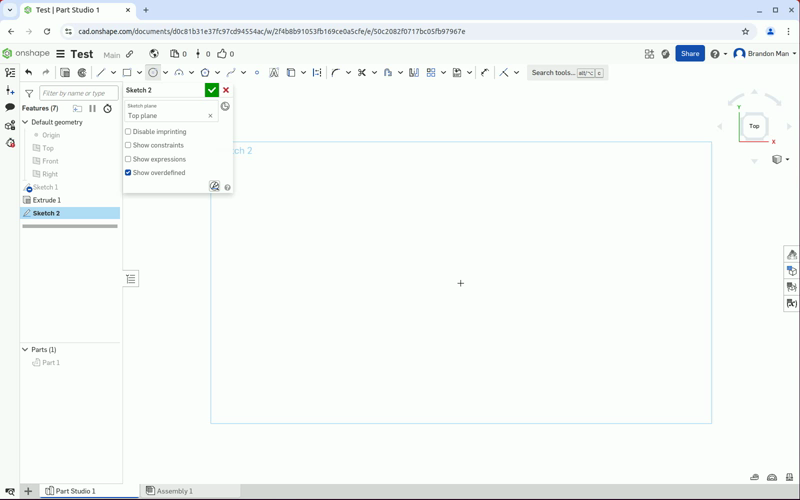
key_up(shift)
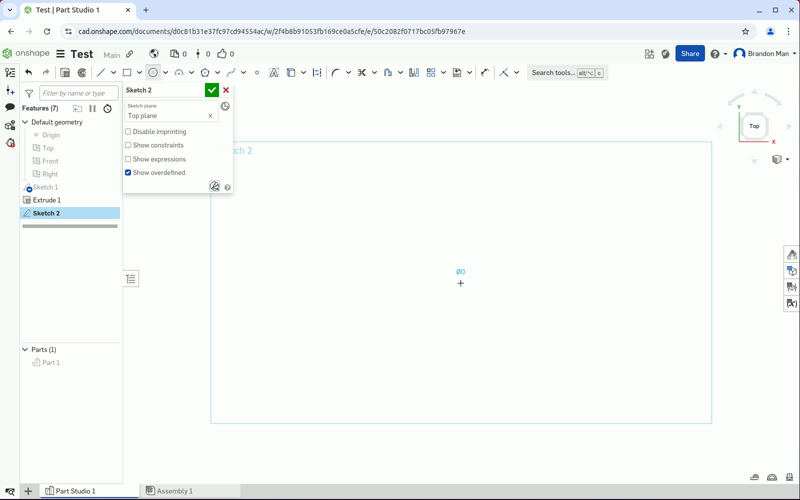
mouse_move(565, 282)
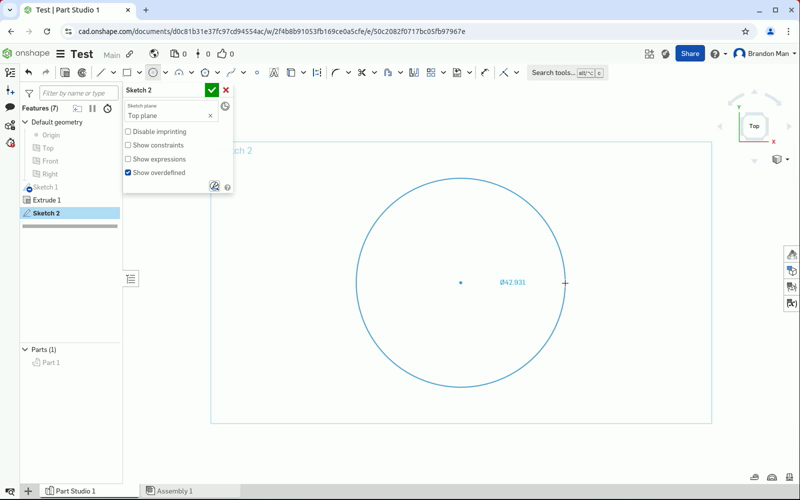
click(565, 282)
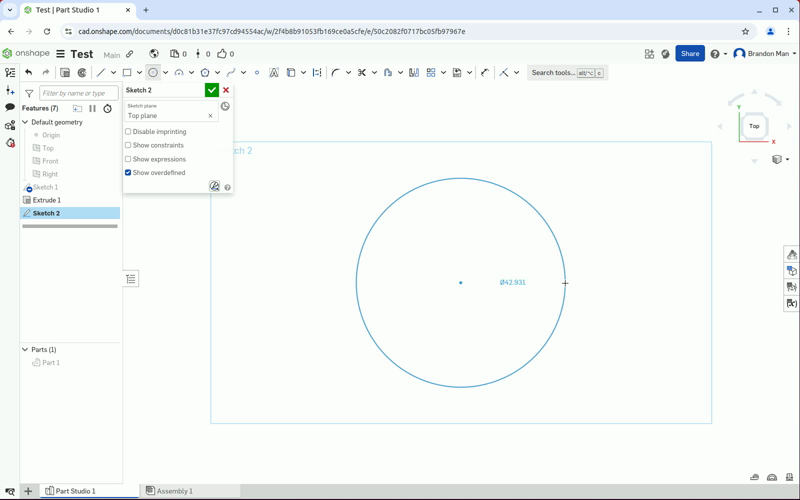
key(esc)
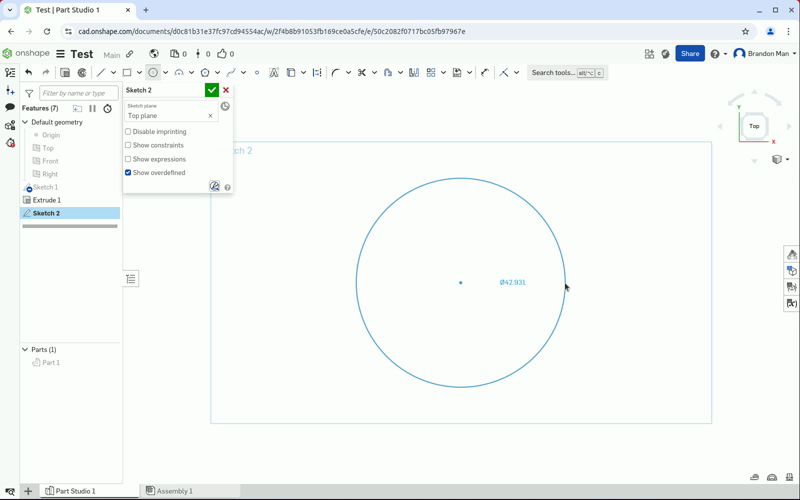
key(c)
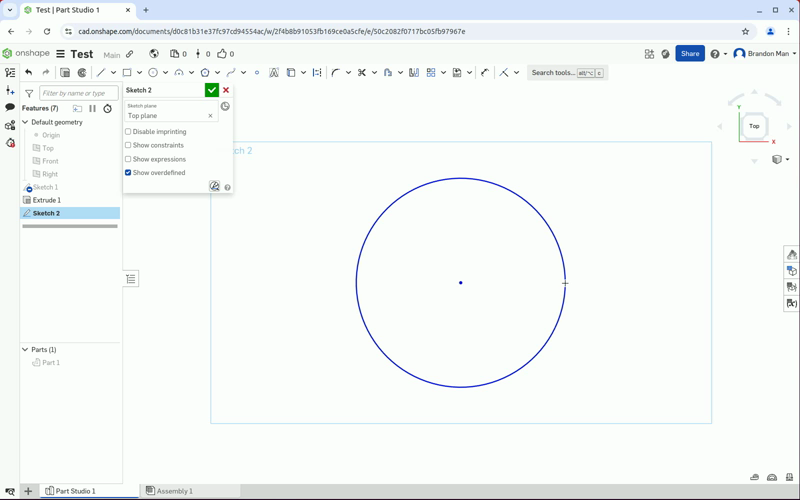
key_down(shift)
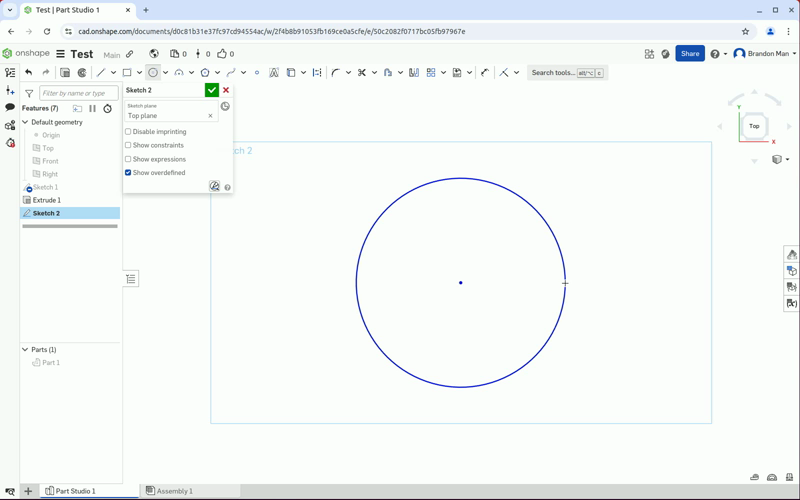
mouse_move(460, 282)
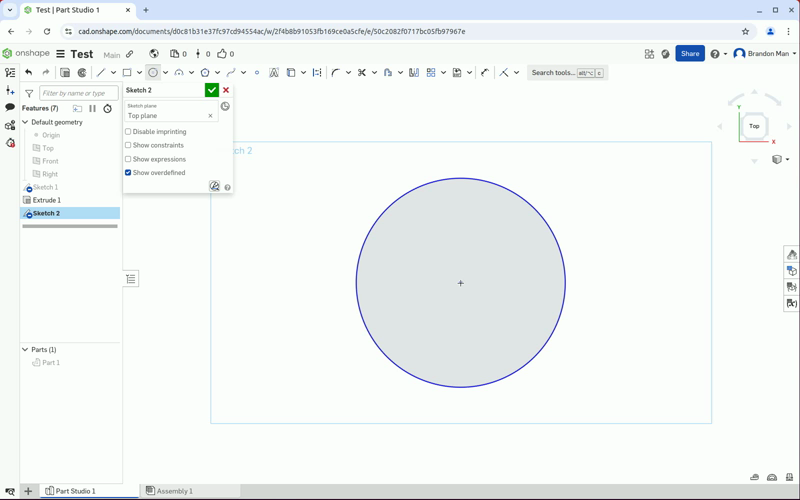
click(460, 282)
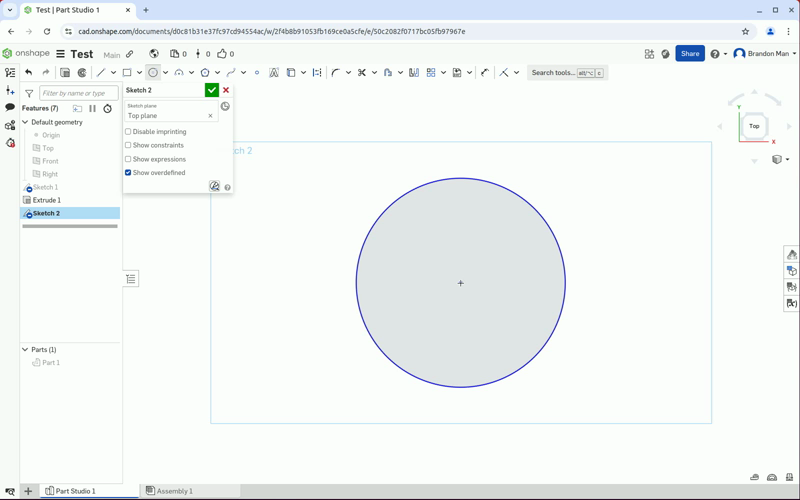
key_up(shift)
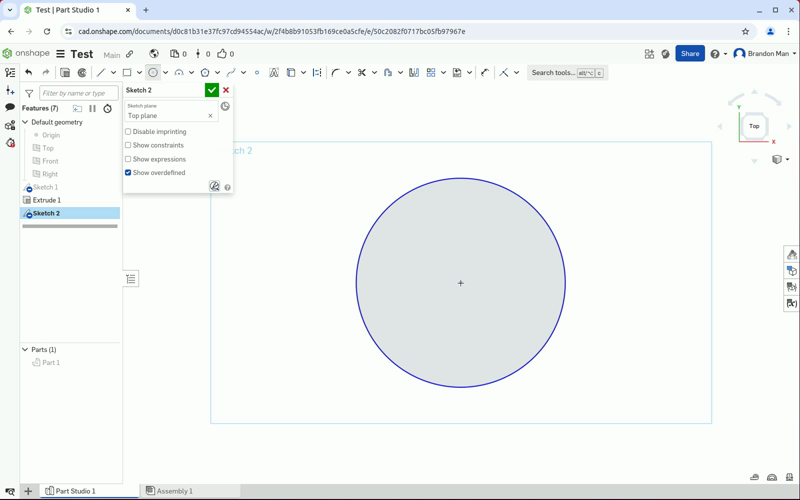
mouse_move(519, 282)
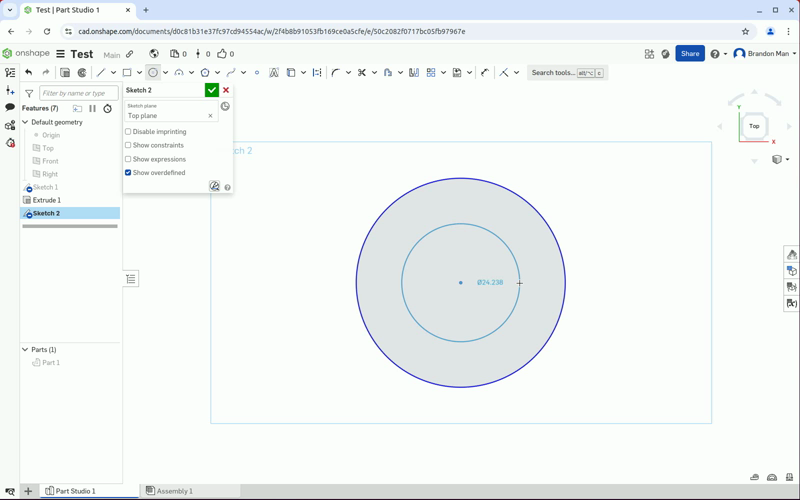
click(519, 282)
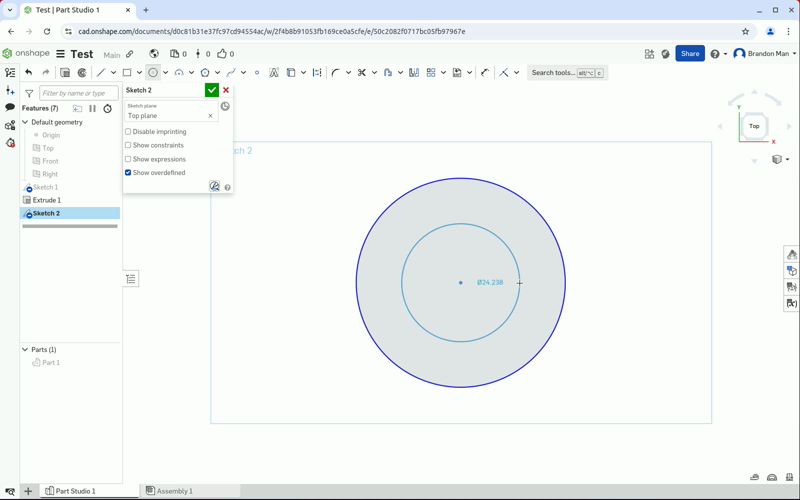
key(esc)
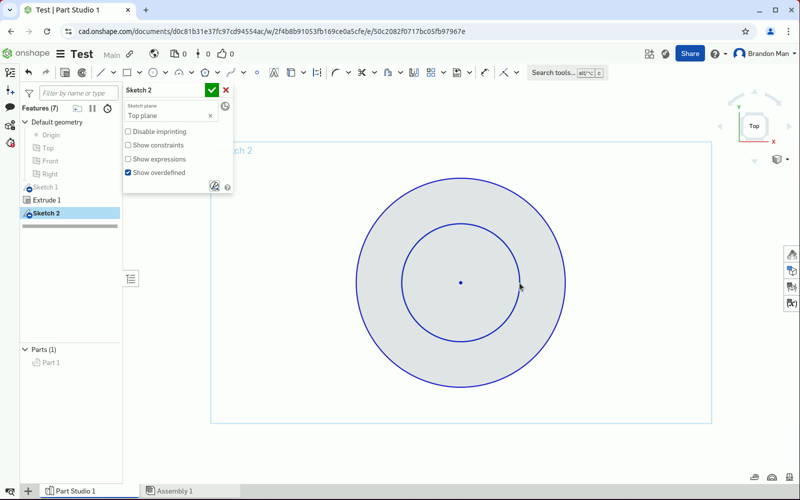
mouse_move(384, 305)
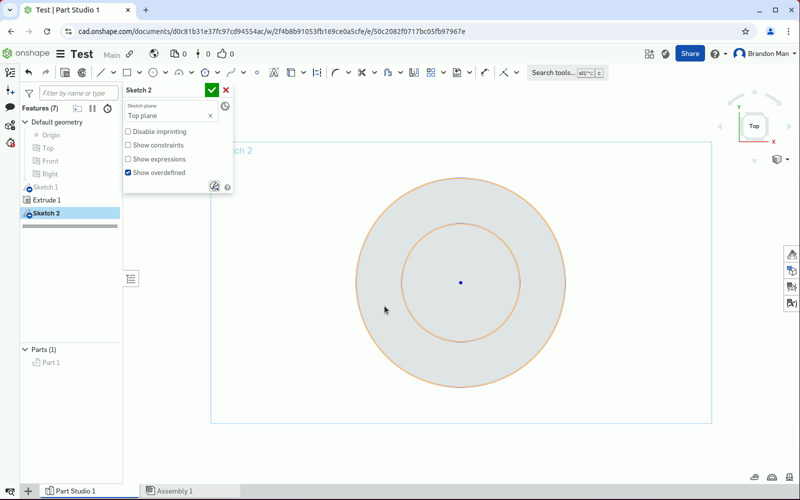
click(384, 305)
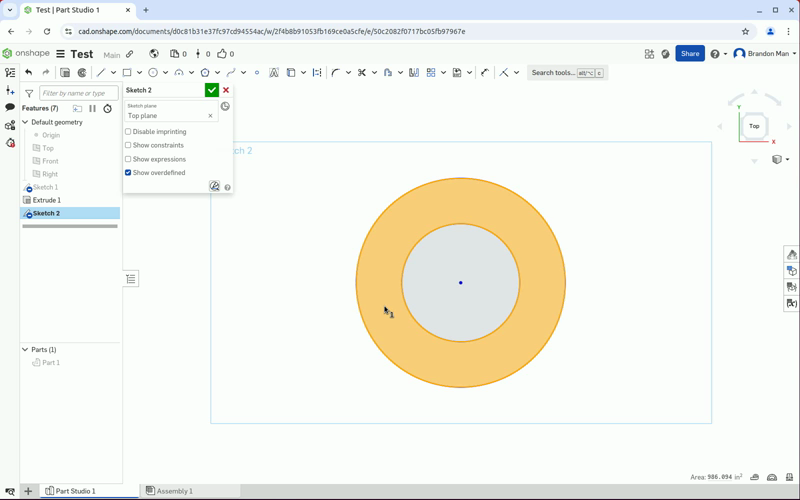
mouse_move(73, 352)
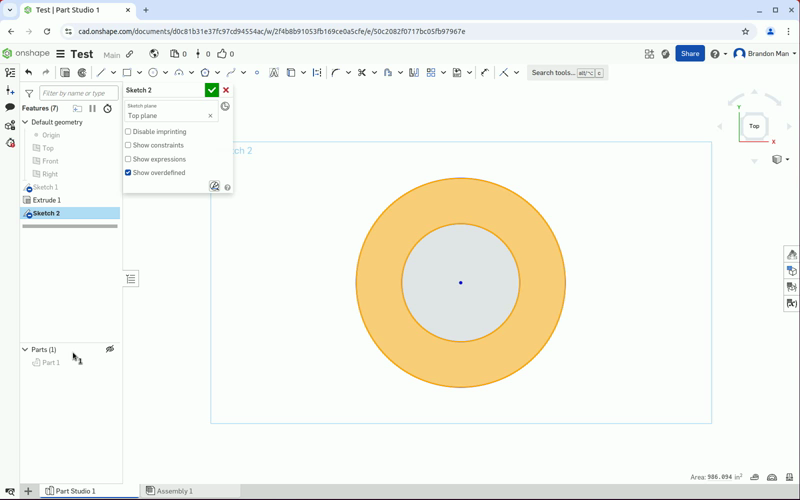
key(shift+y)
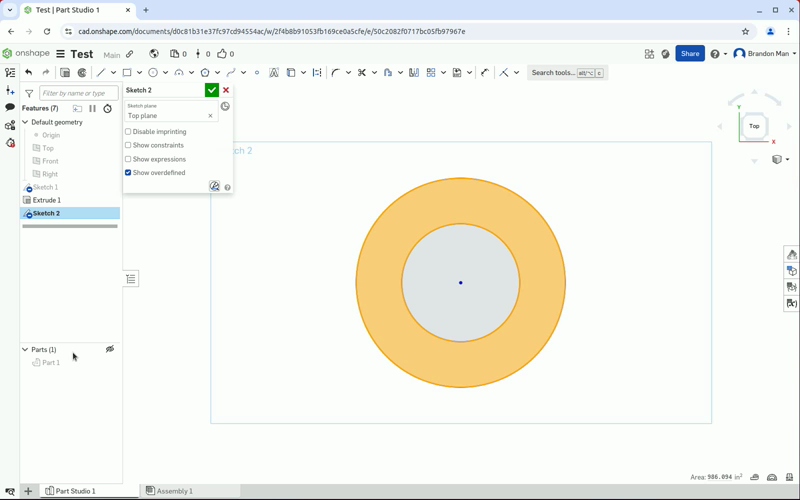
key(shift+e)
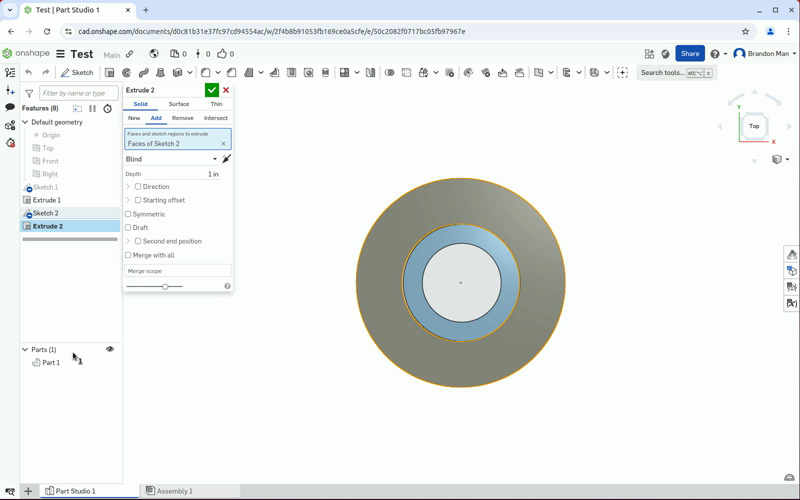
mouse_move(143, 106)
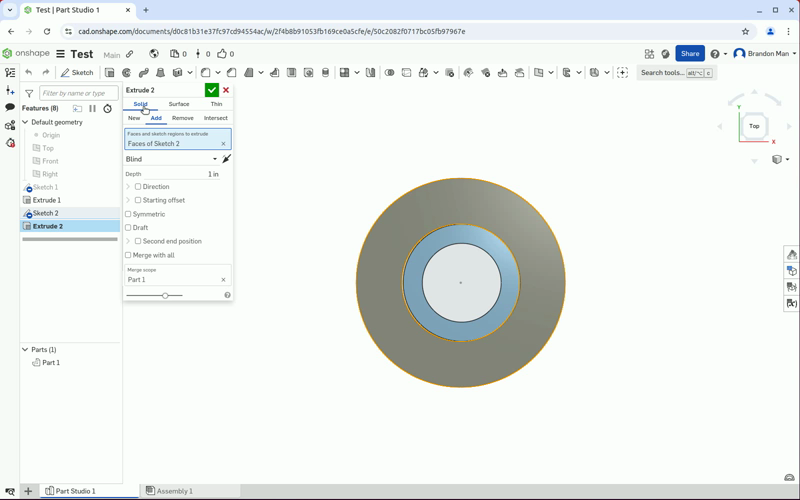
click(143, 106)
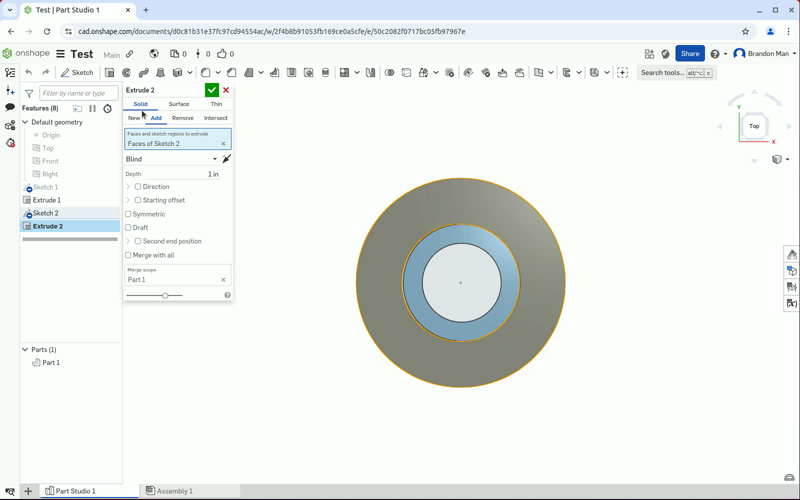
mouse_move(137, 120)
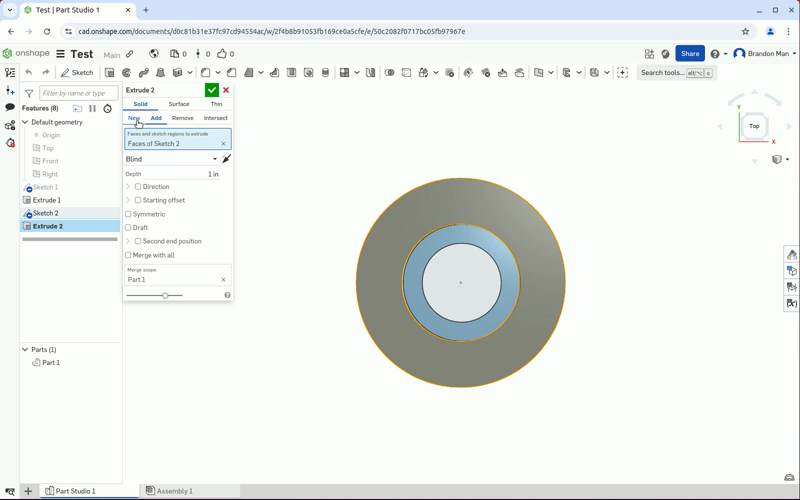
click(137, 120)
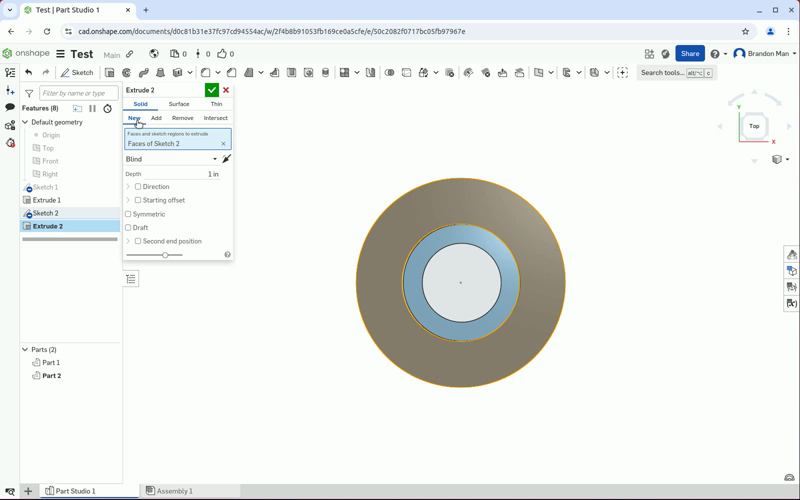
key(tab, 4)
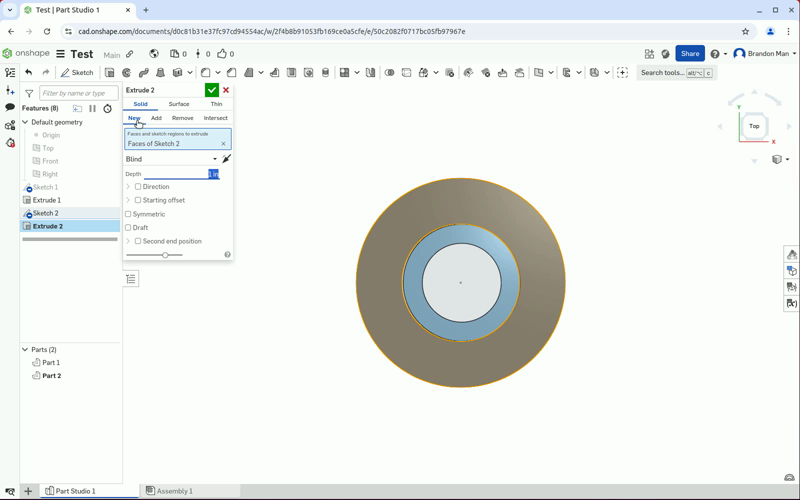
text(17.813)
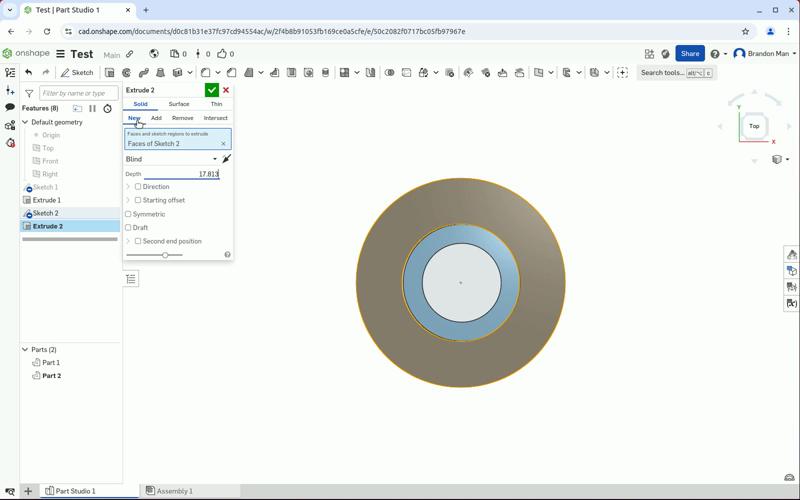
key(enter)
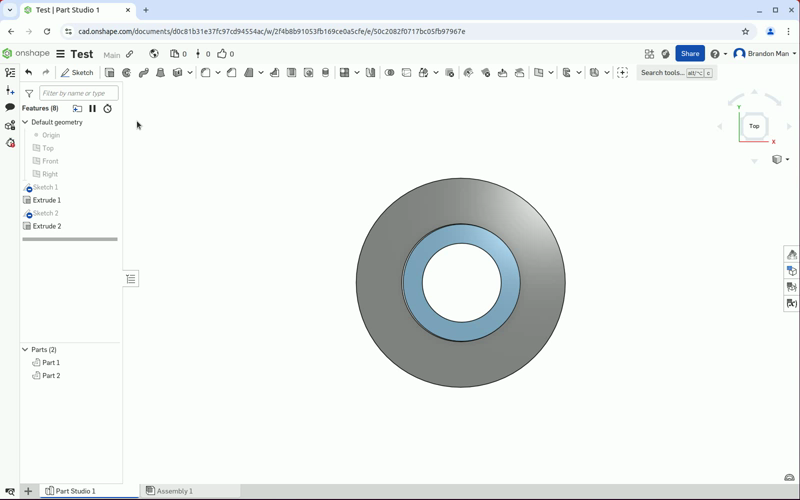
key(shift+h)
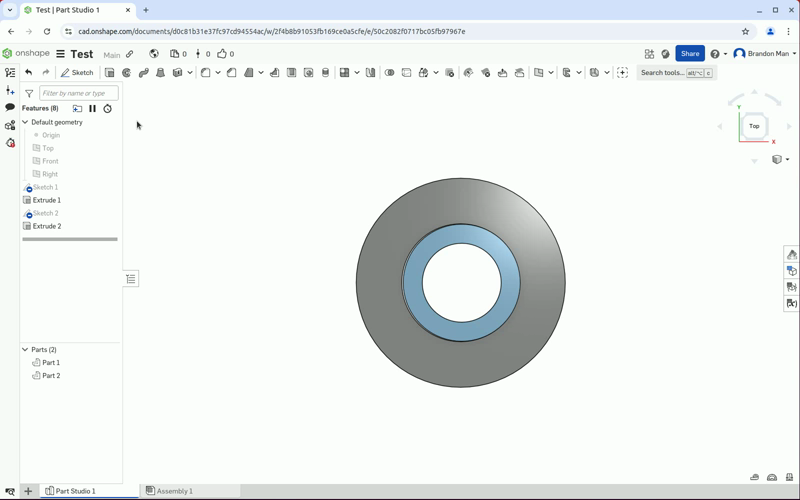
key(shift+h)
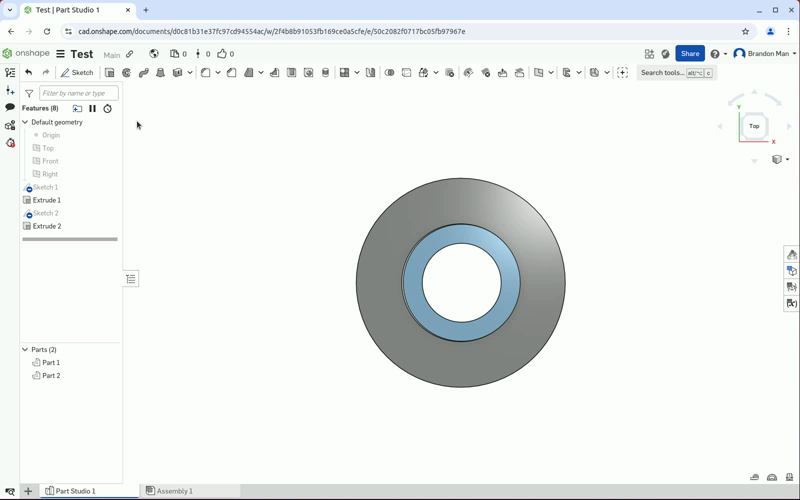
mouse_move(73, 189)
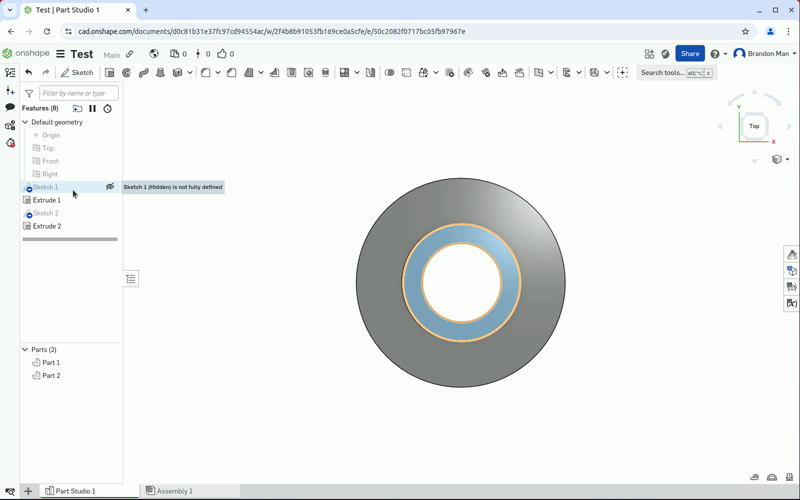
click(73, 189)
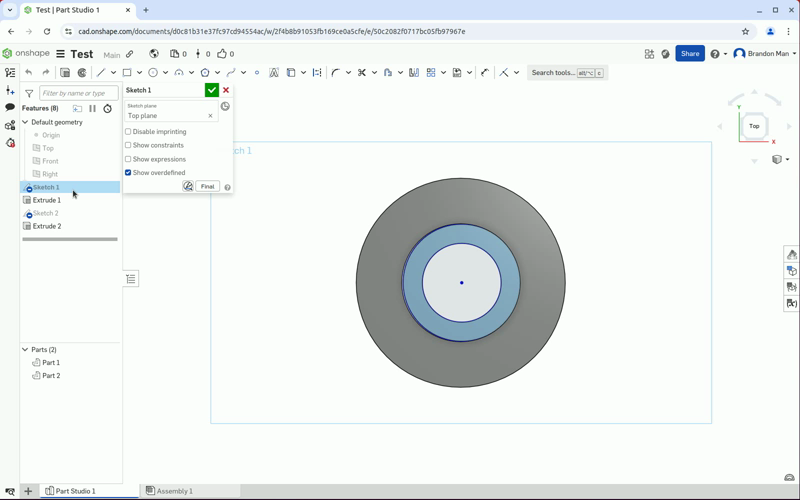
mouse_move(229, 92)
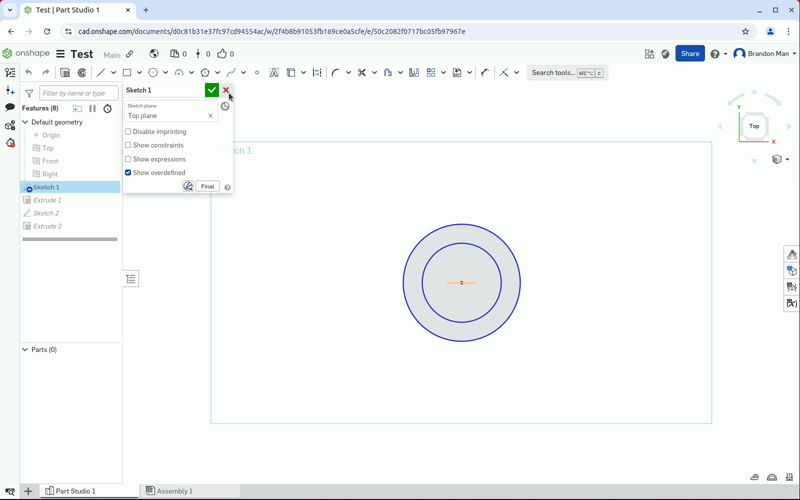
click(229, 92)
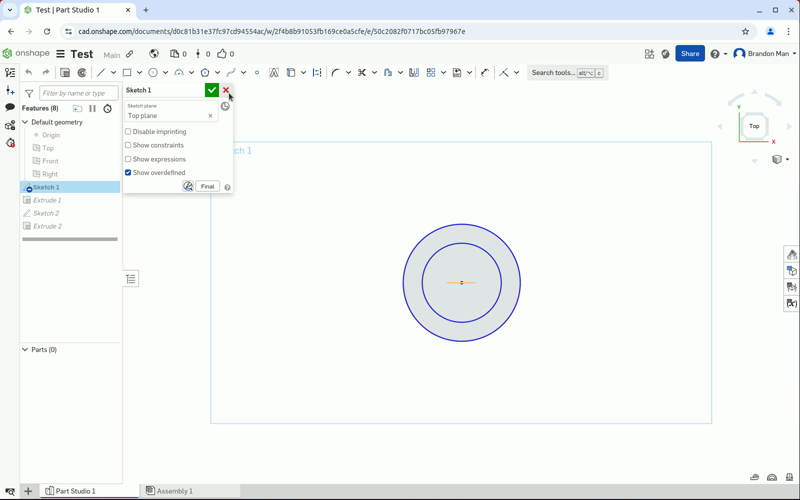
key(shift+s)
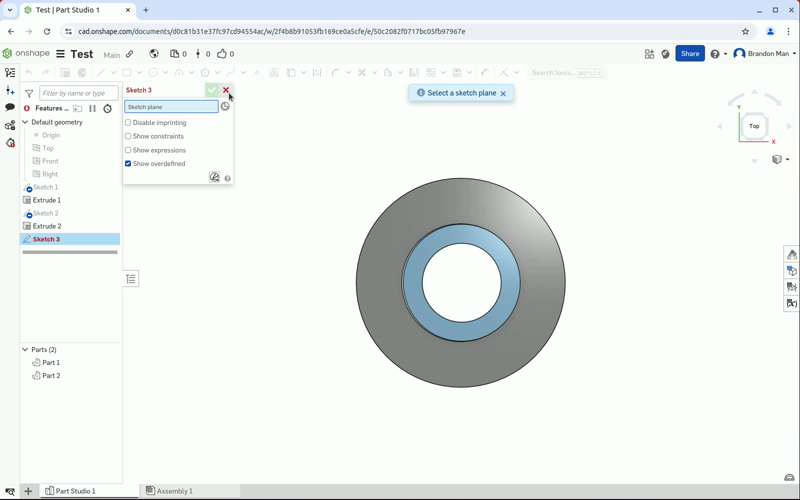
mouse_move(73, 150)
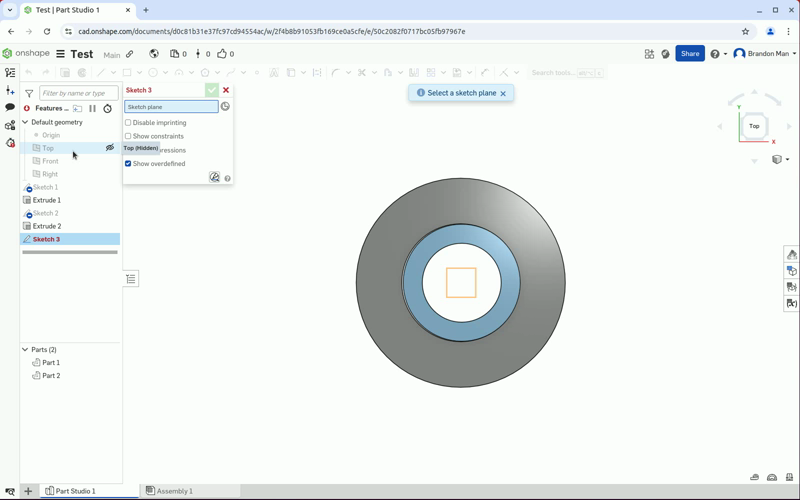
click(73, 150)
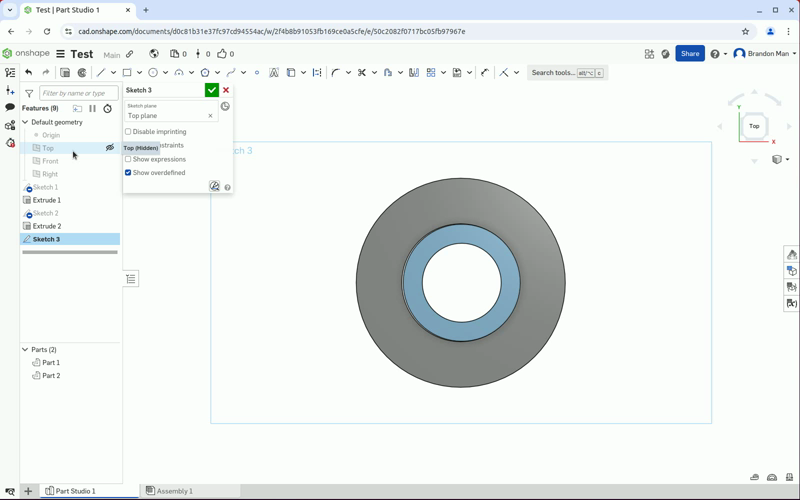
mouse_move(73, 352)
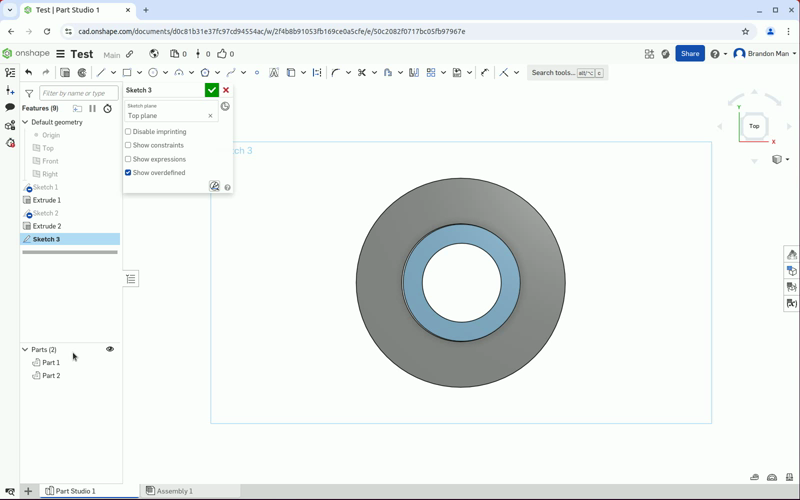
key(y)
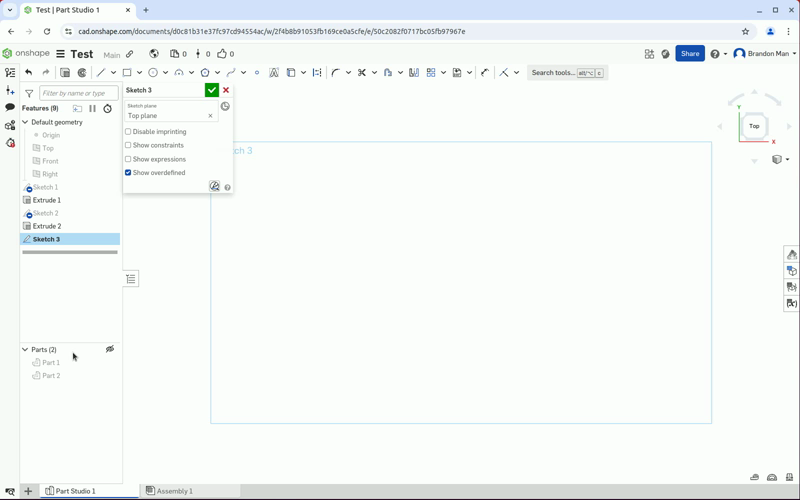
key(l)
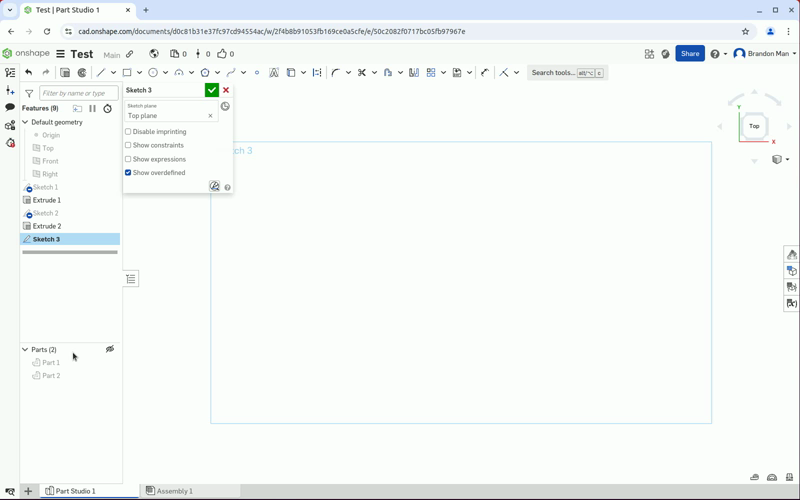
key_down(shift)
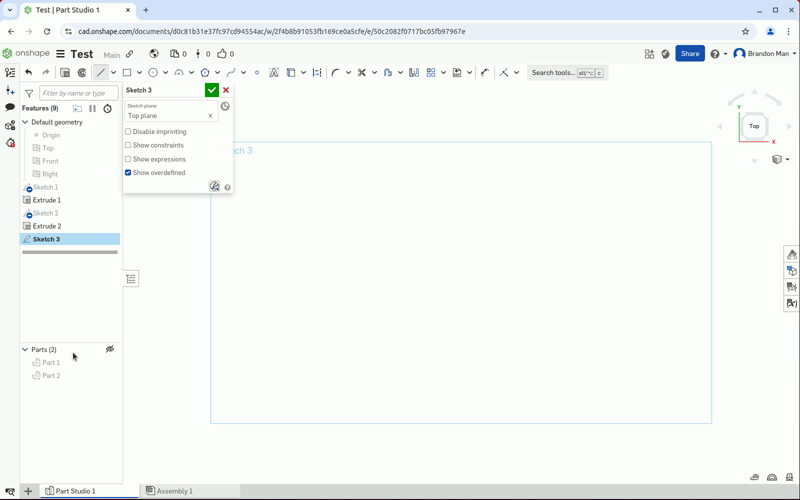
mouse_move(395, 320)
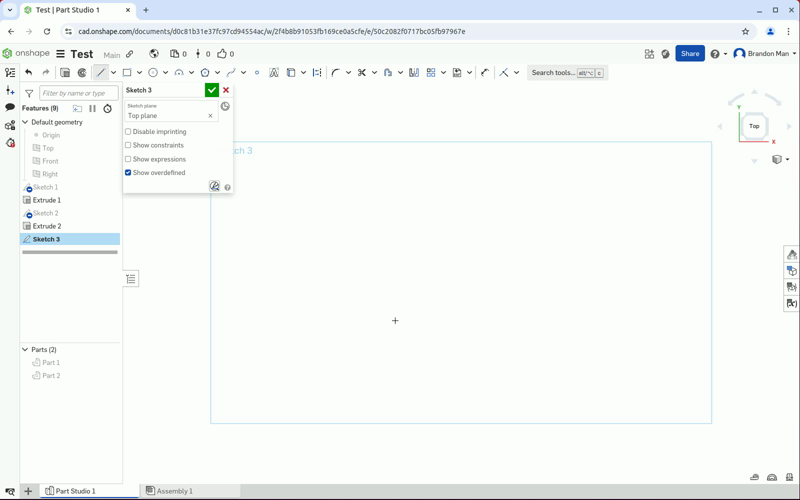
click(395, 320)
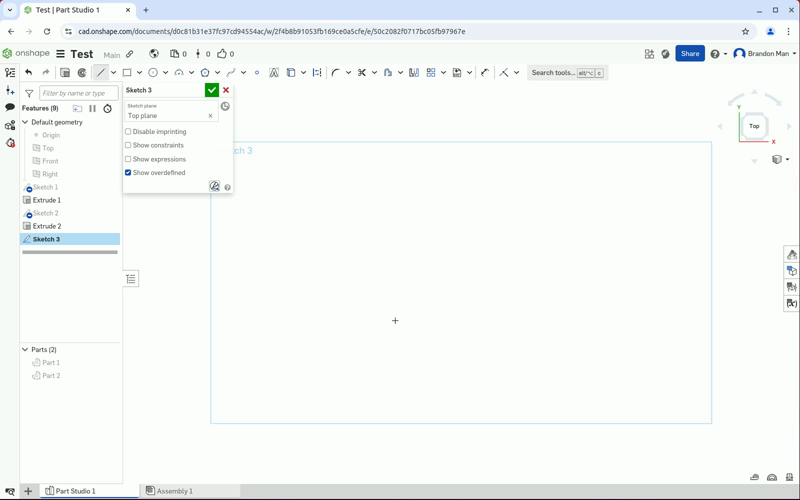
key_up(shift)
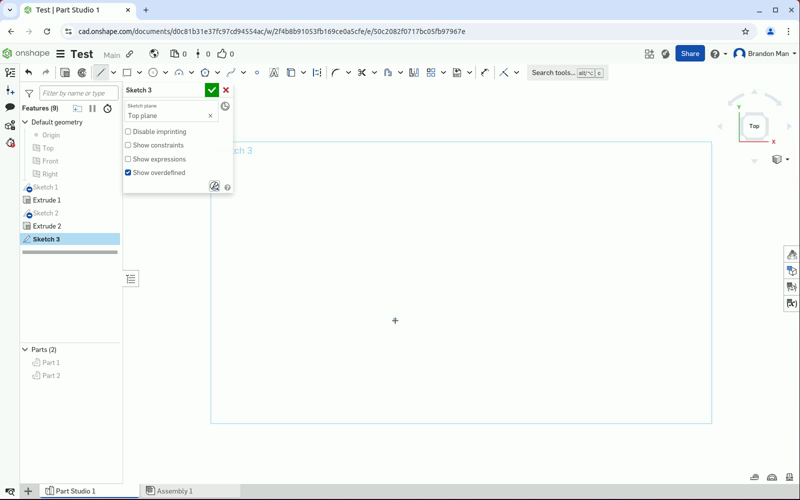
key_down(shift)
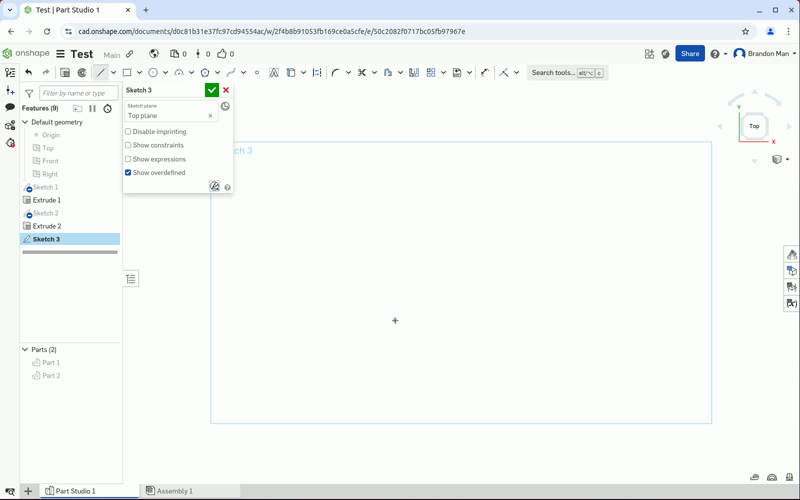
mouse_move(461, 357)
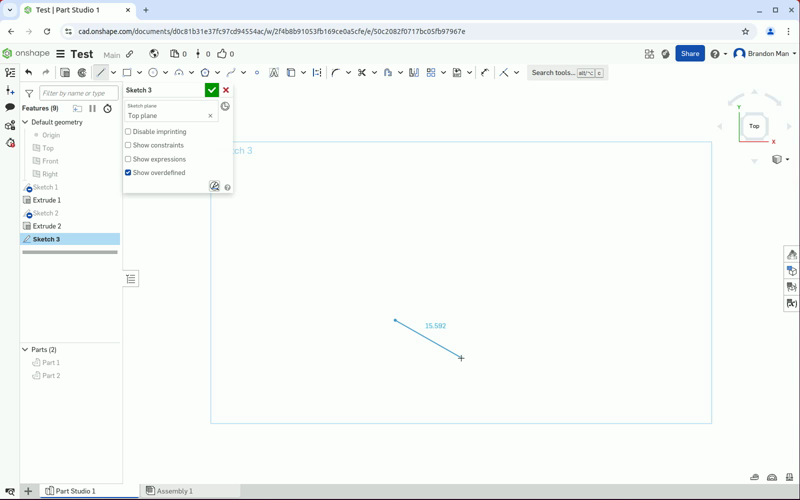
click(461, 357)
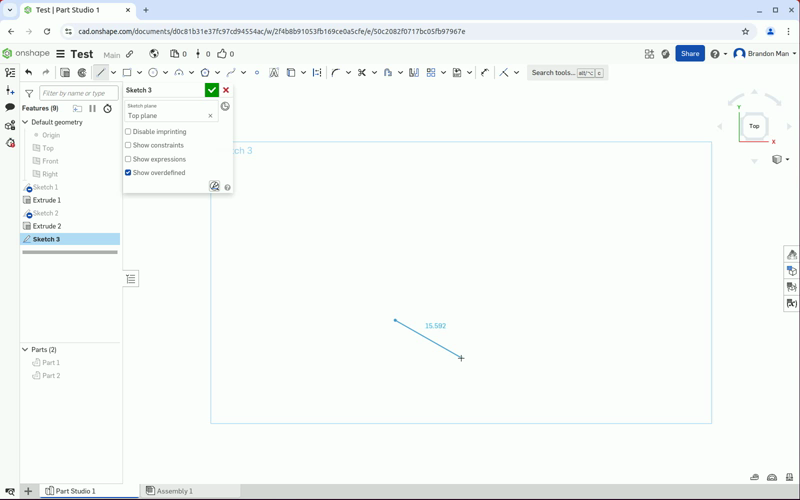
key_up(shift)
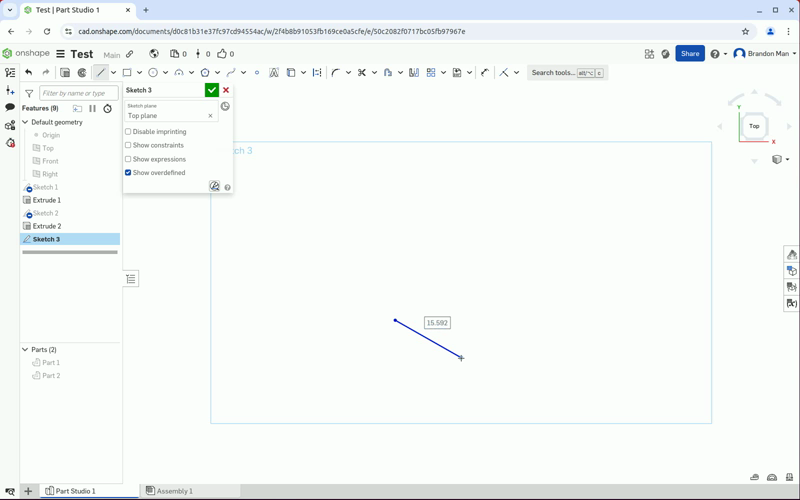
key_down(shift)
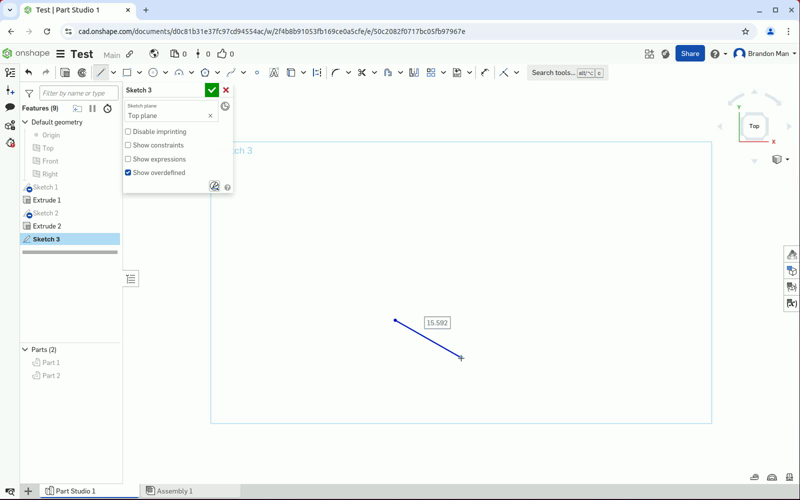
mouse_move(526, 320)
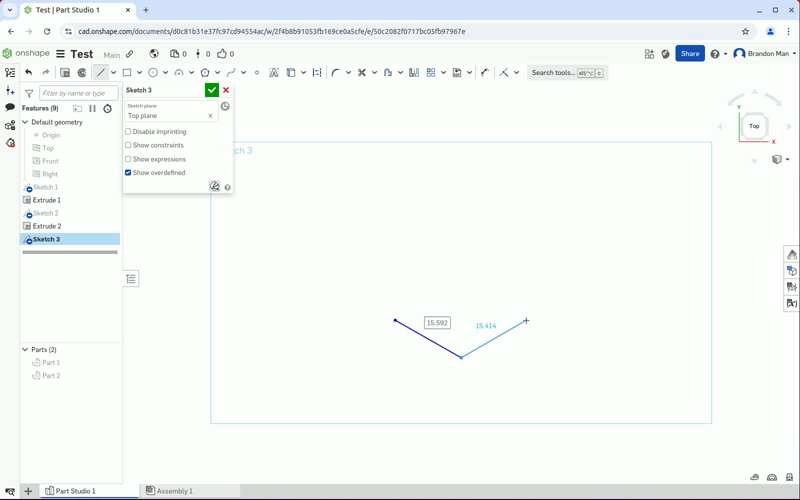
click(526, 320)
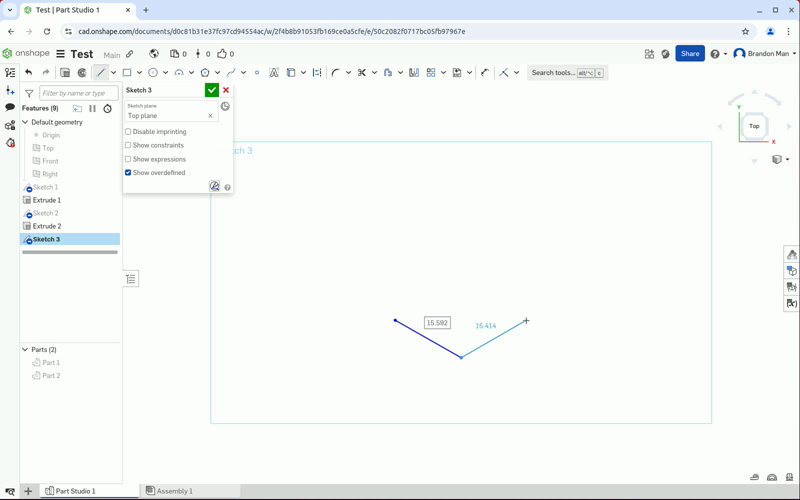
key_up(shift)
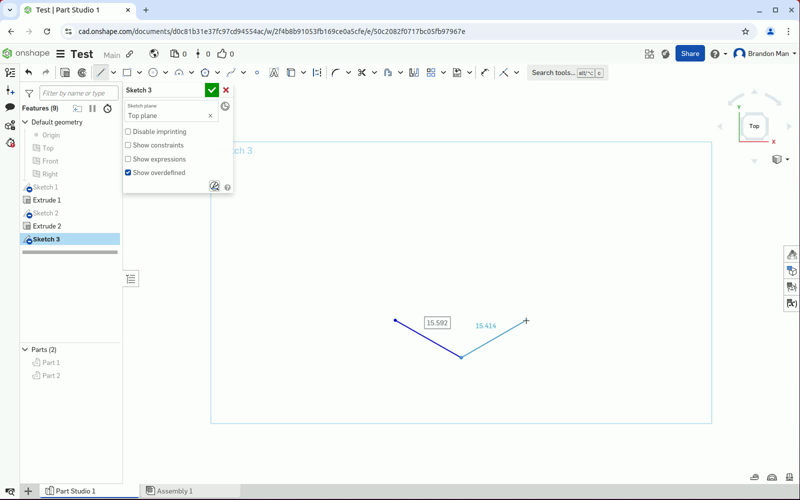
key_down(shift)
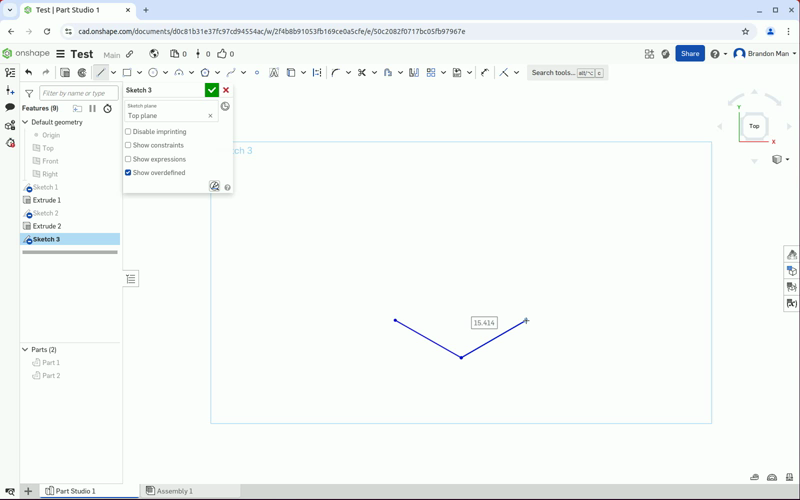
mouse_move(526, 244)
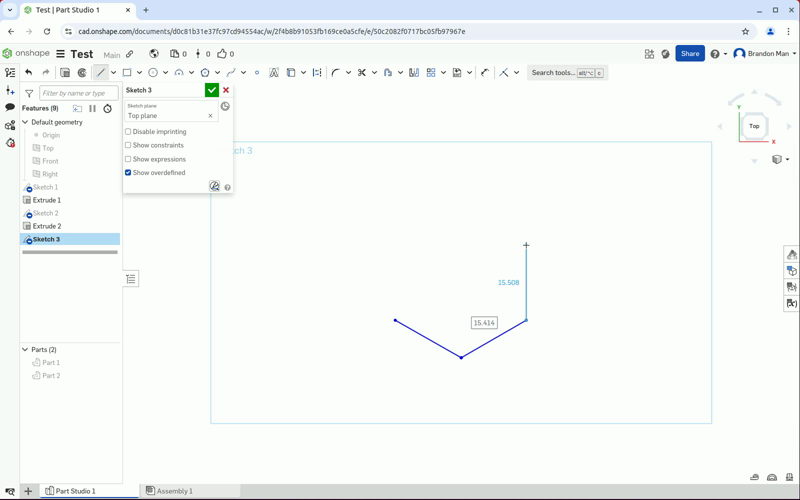
click(526, 244)
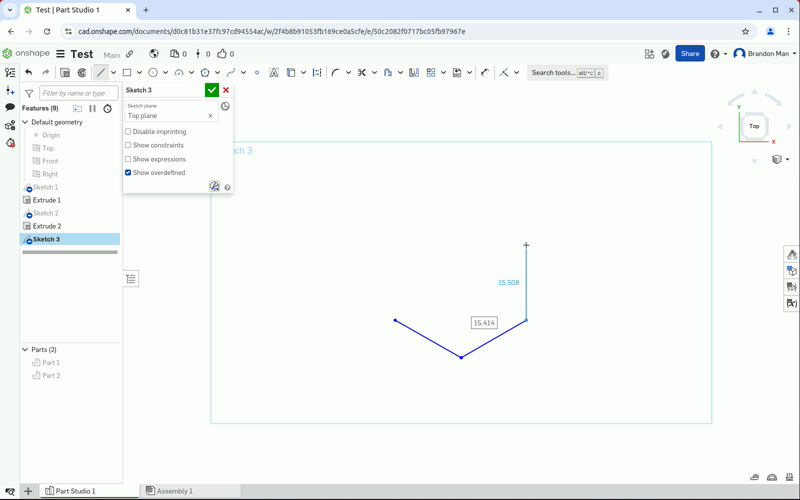
key_up(shift)
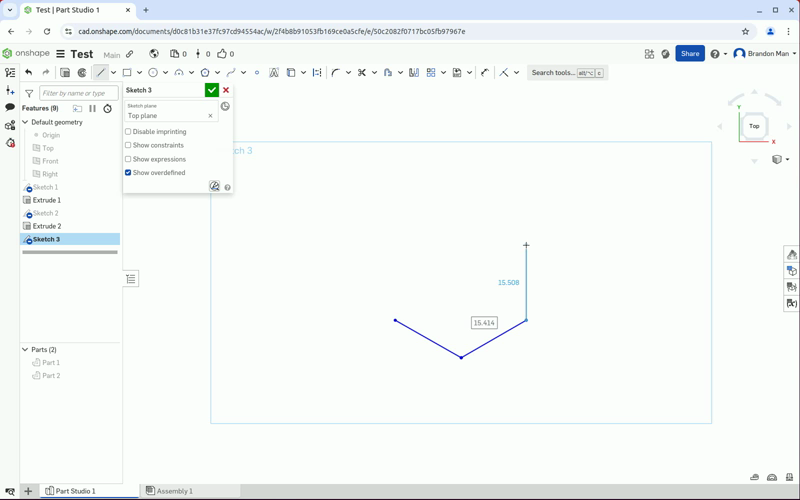
key_down(shift)
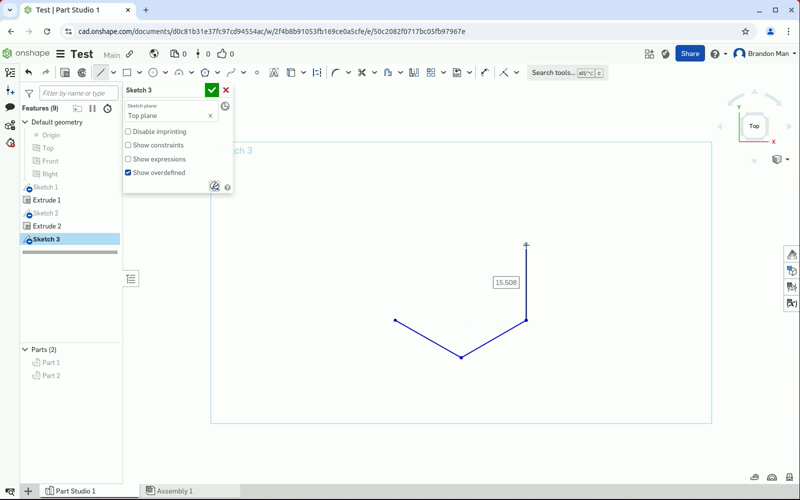
mouse_move(461, 207)
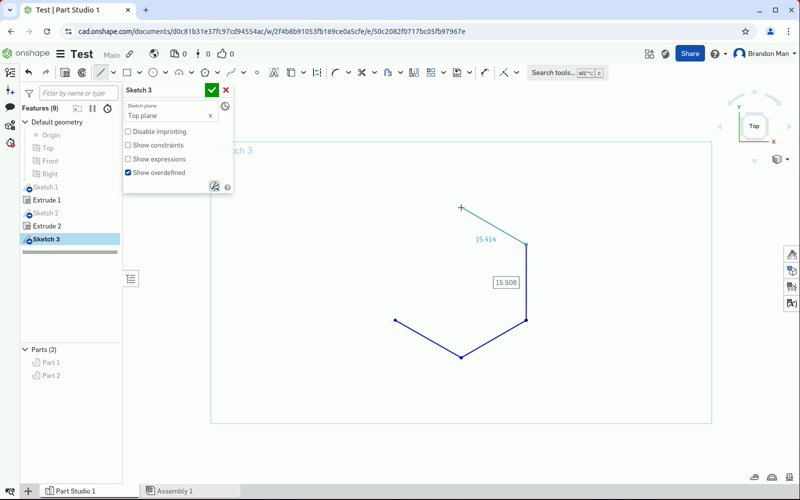
click(461, 207)
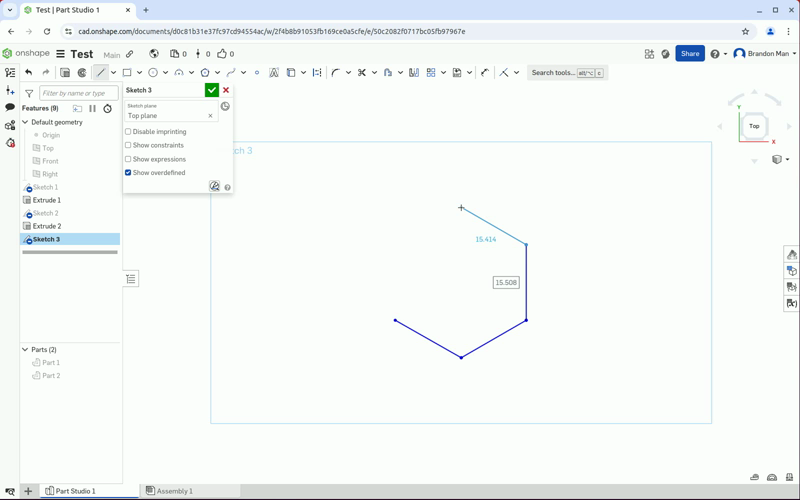
key_up(shift)
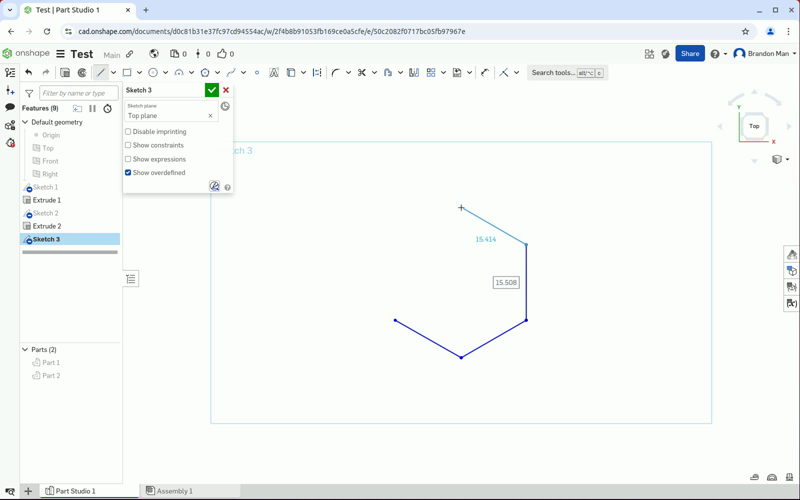
key_down(shift)
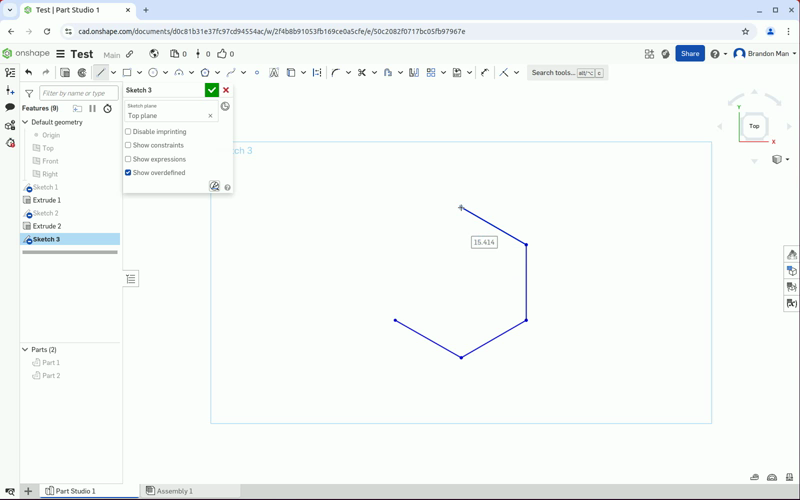
mouse_move(395, 244)
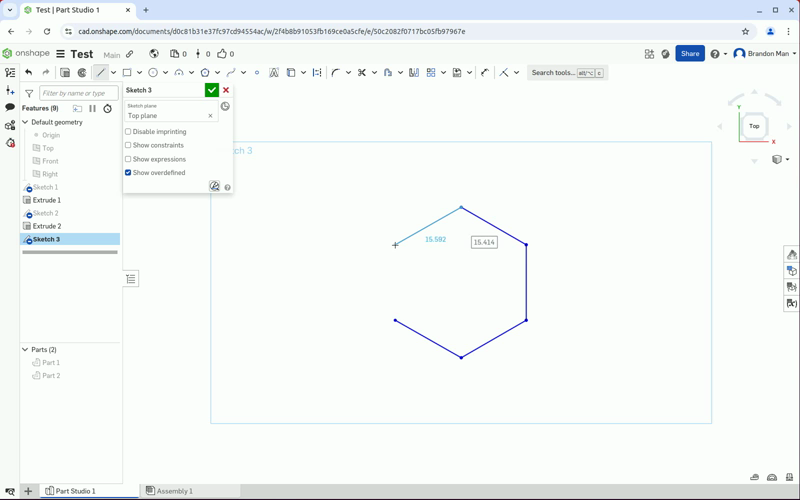
click(395, 244)
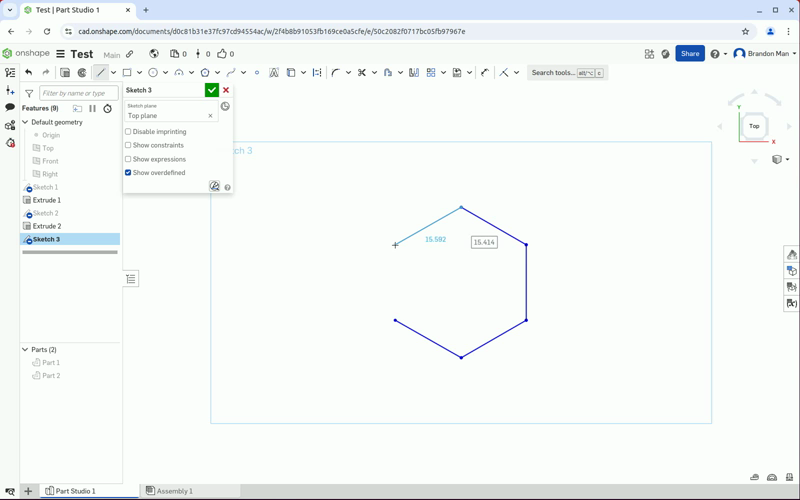
key_up(shift)
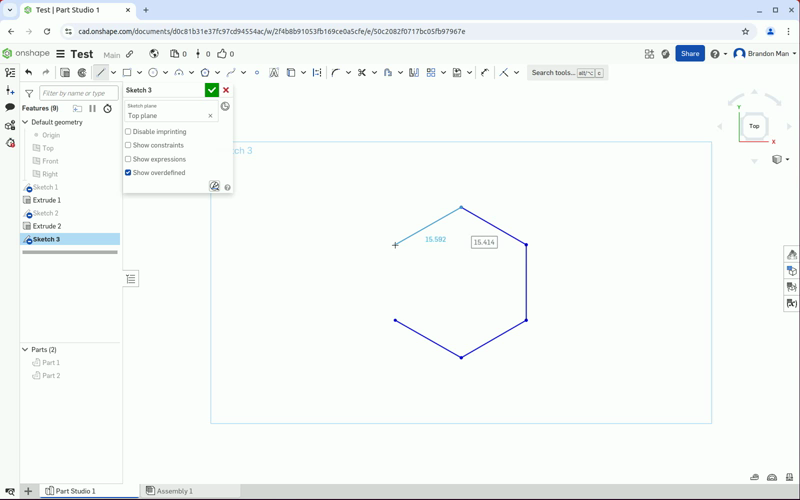
key_down(shift)
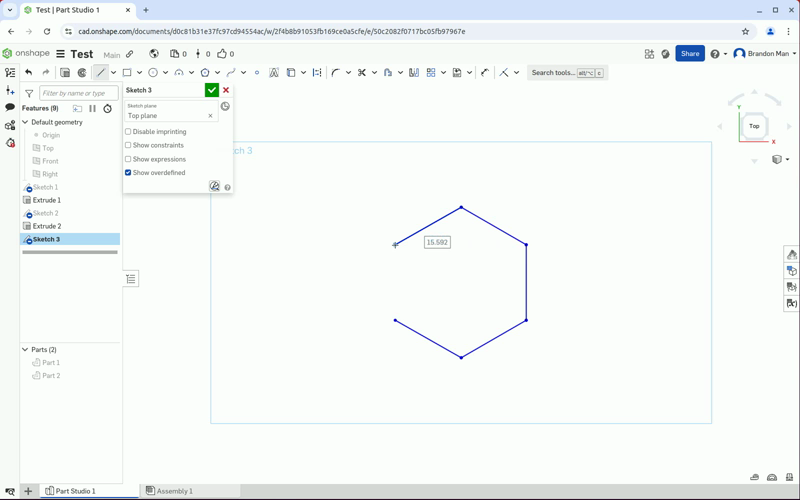
mouse_move(395, 320)
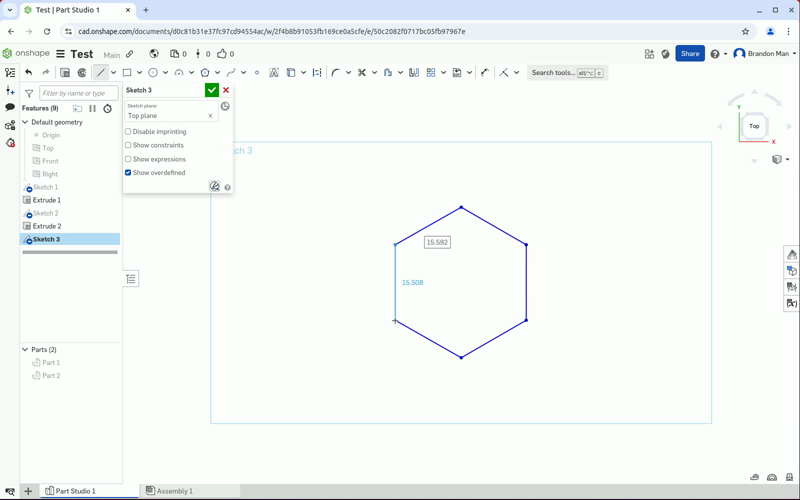
key_up(shift)
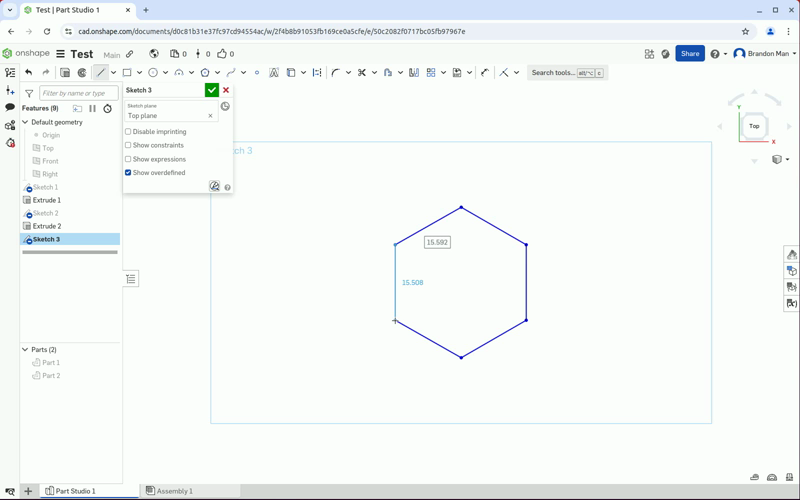
click(395, 320)
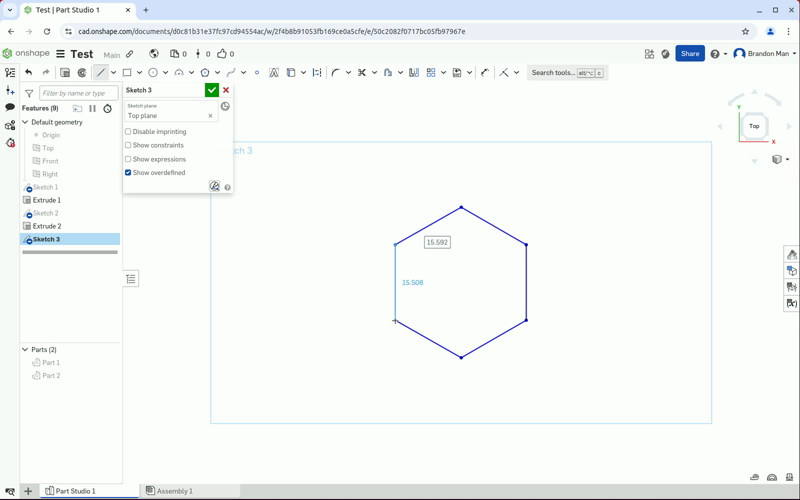
key(esc)
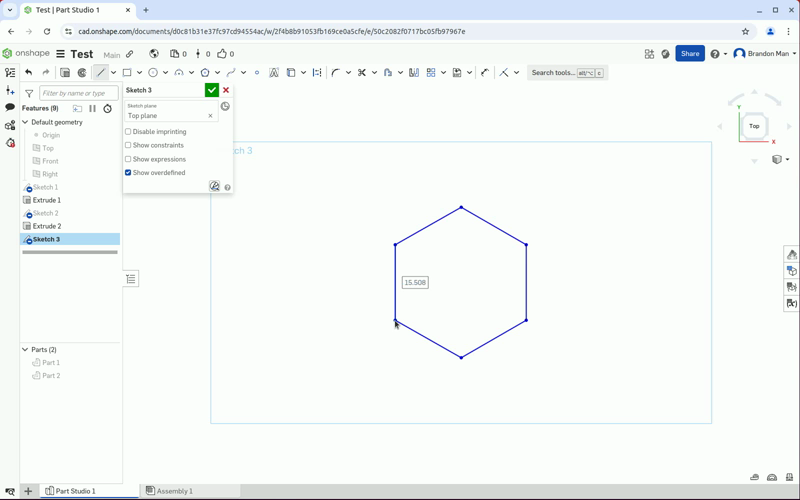
key(c)
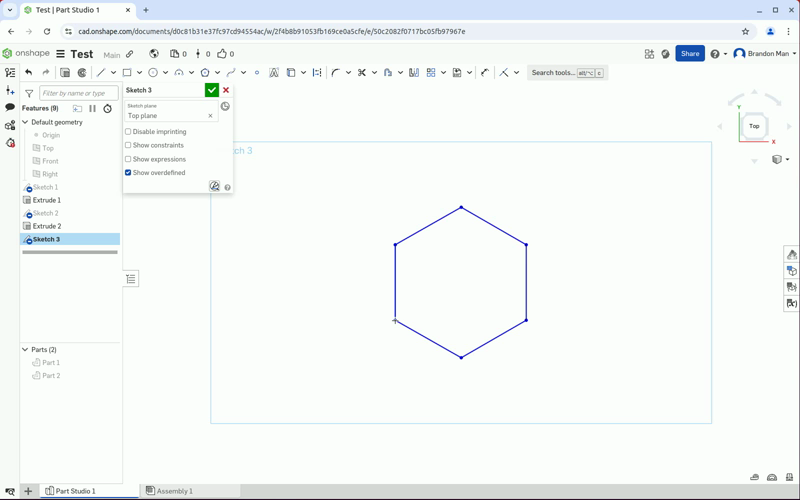
key_down(shift)
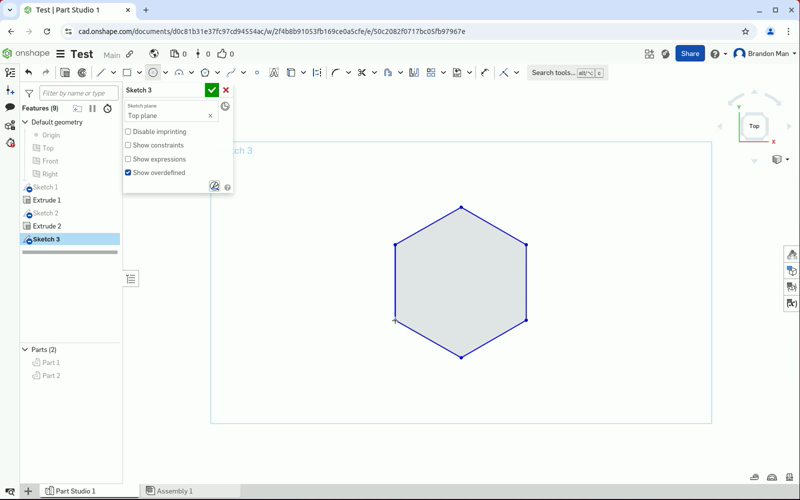
mouse_move(461, 283)
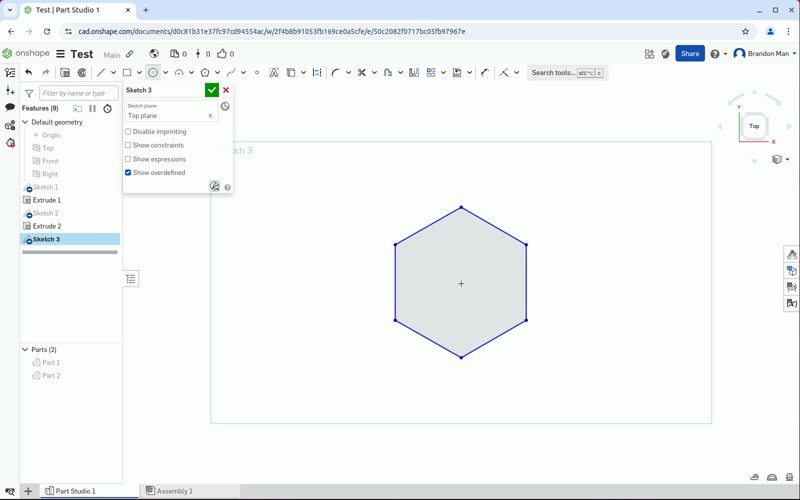
click(461, 283)
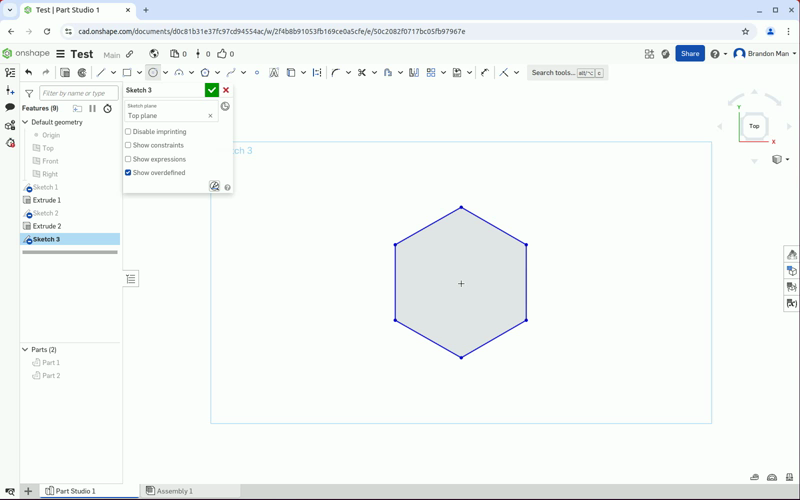
key_up(shift)
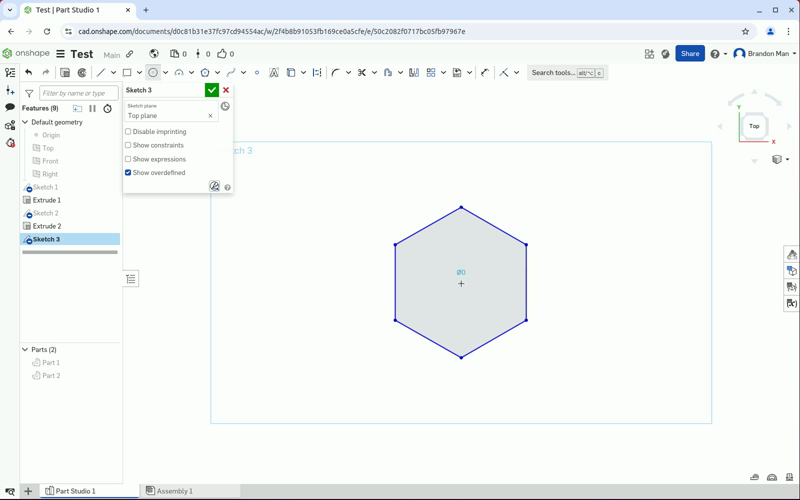
mouse_move(519, 283)
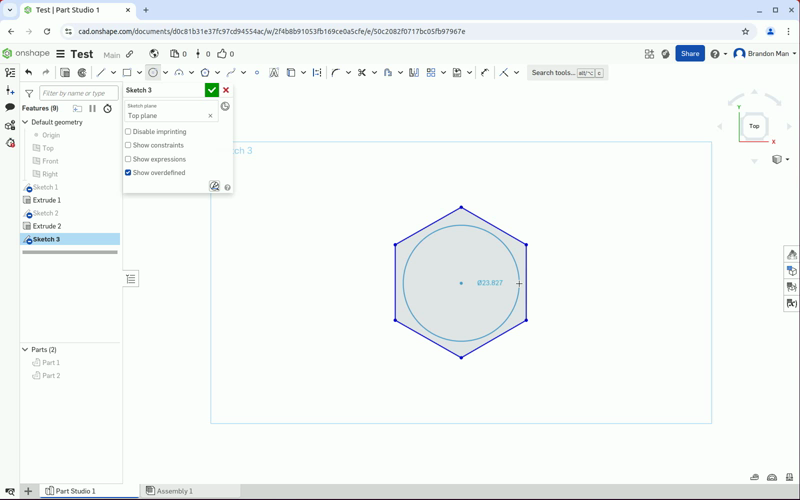
click(519, 283)
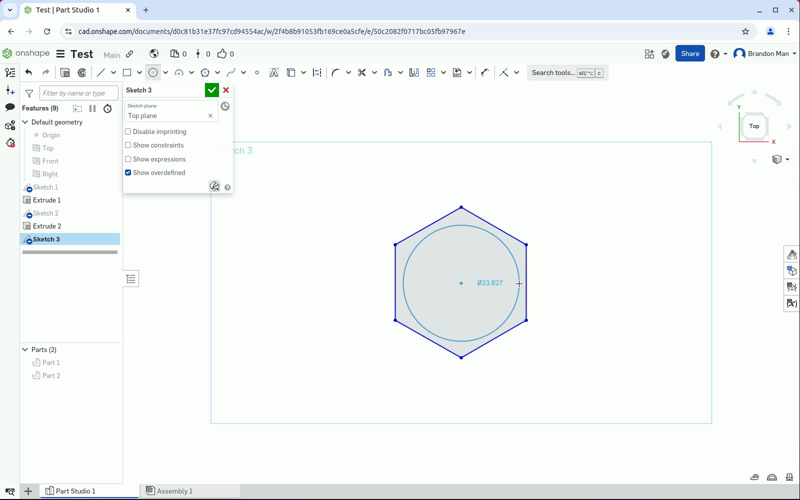
key(esc)
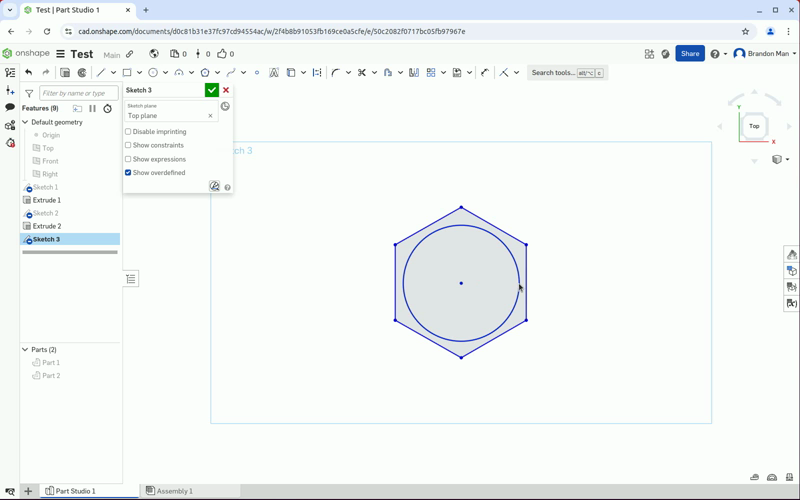
mouse_move(516, 312)
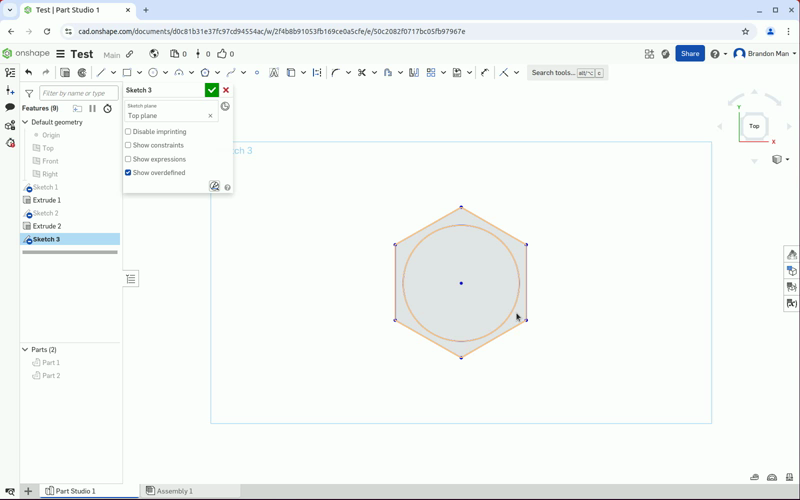
click(516, 312)
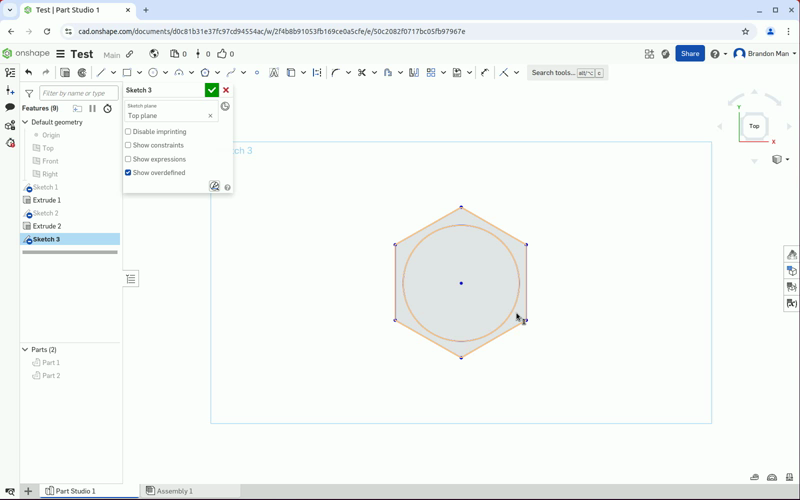
mouse_move(73, 352)
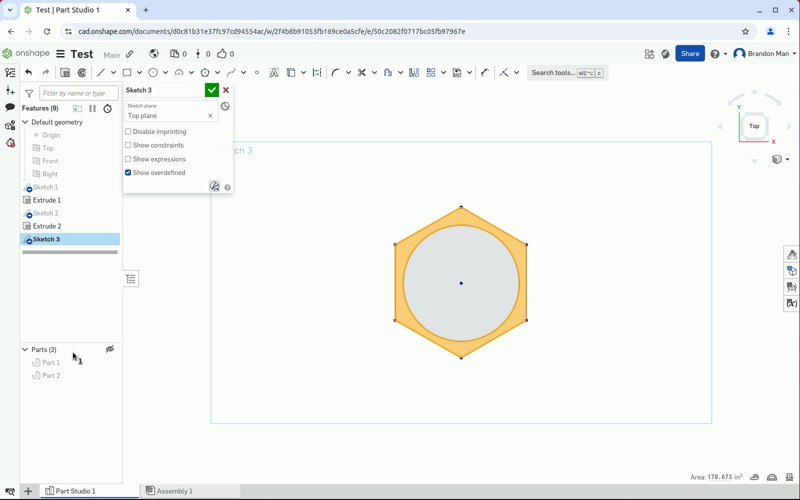
key(shift+y)
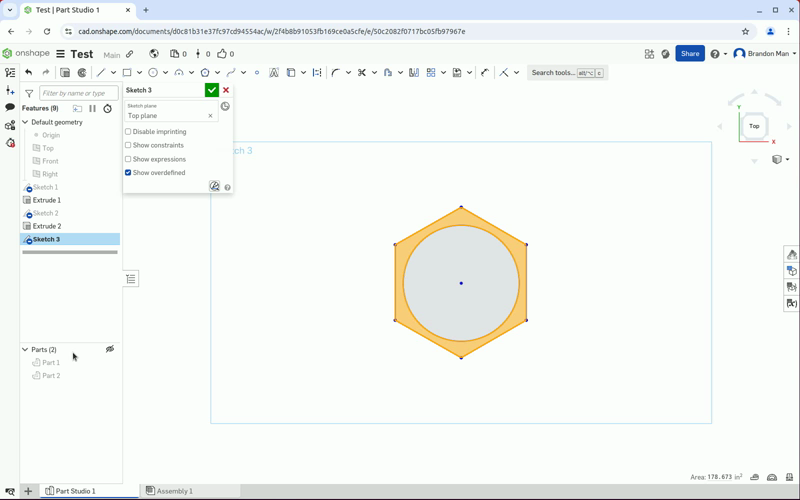
key(shift+e)
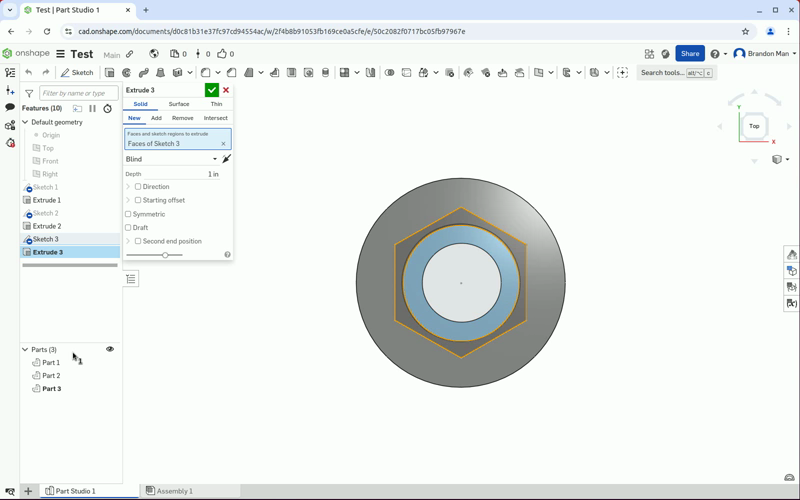
mouse_move(143, 106)
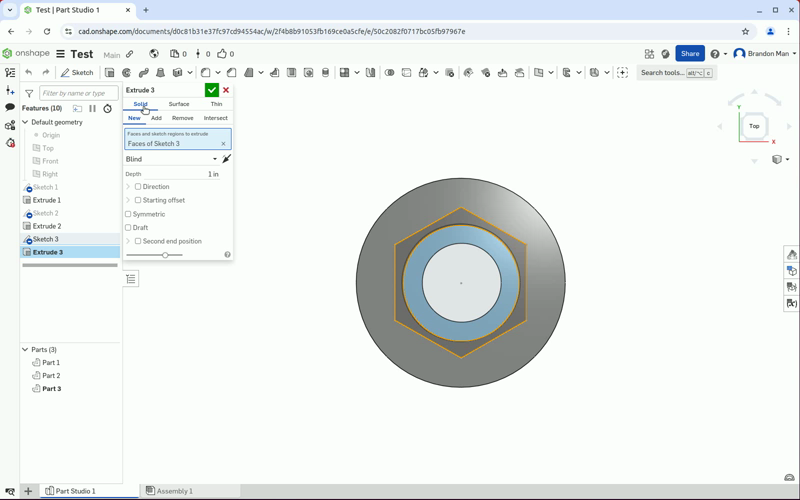
click(143, 106)
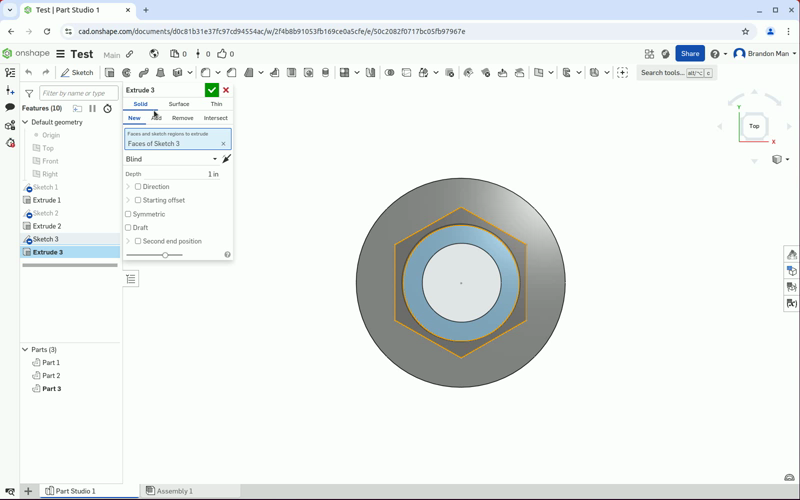
mouse_move(186, 120)
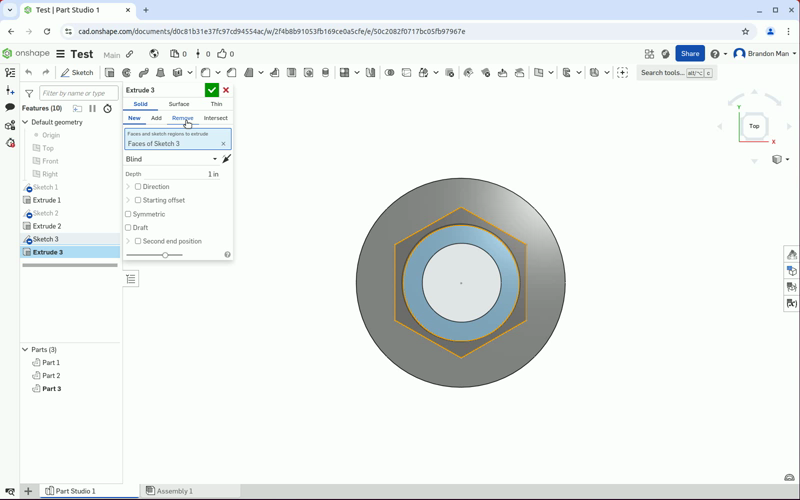
click(186, 120)
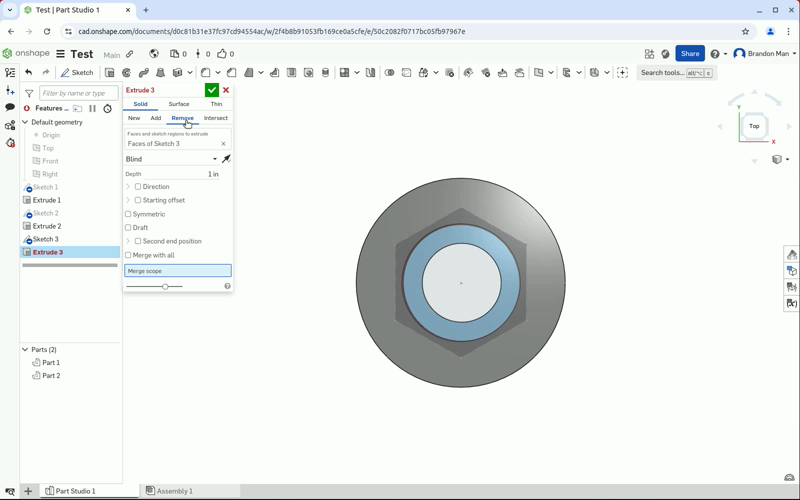
key(tab, 4)
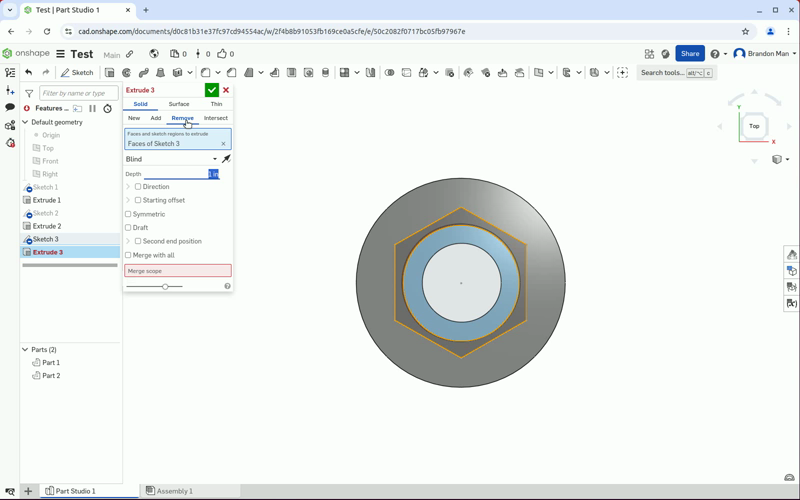
text(-14.202)
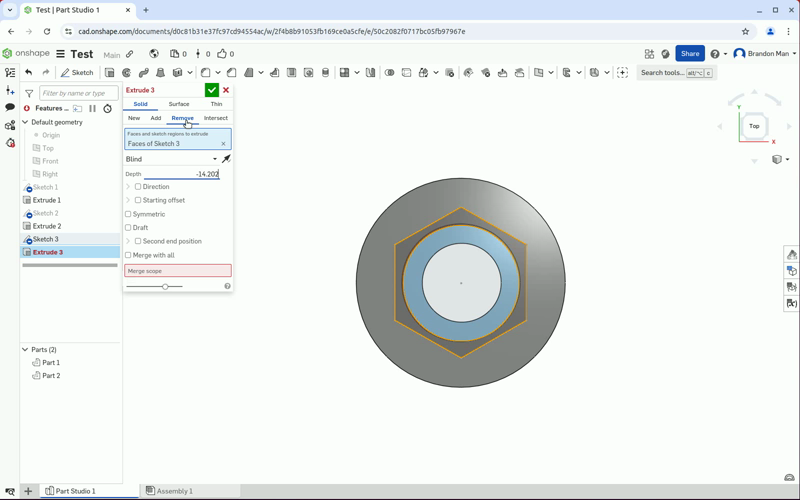
key(tab, 6)
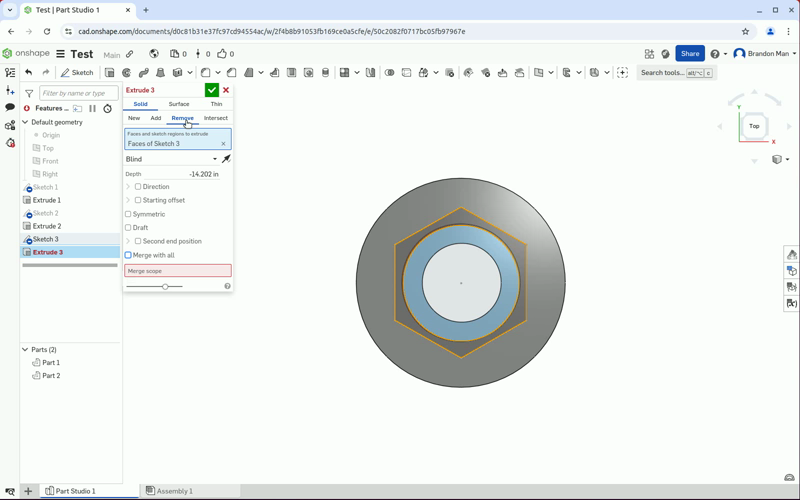
key(space)
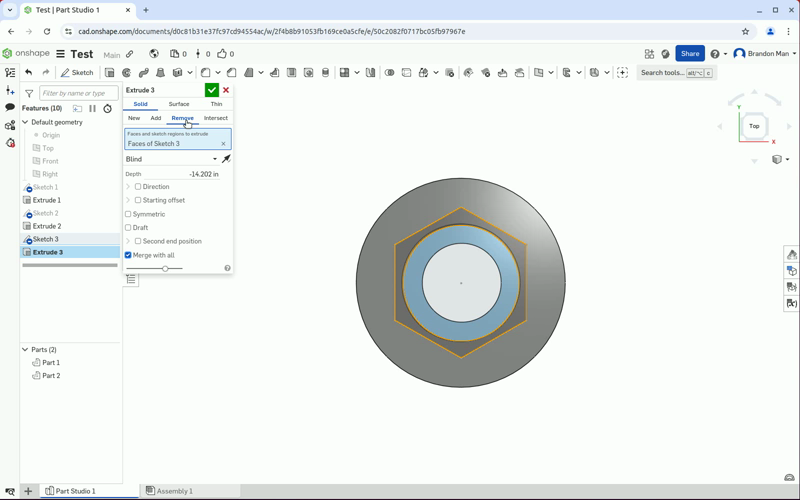
key(enter)
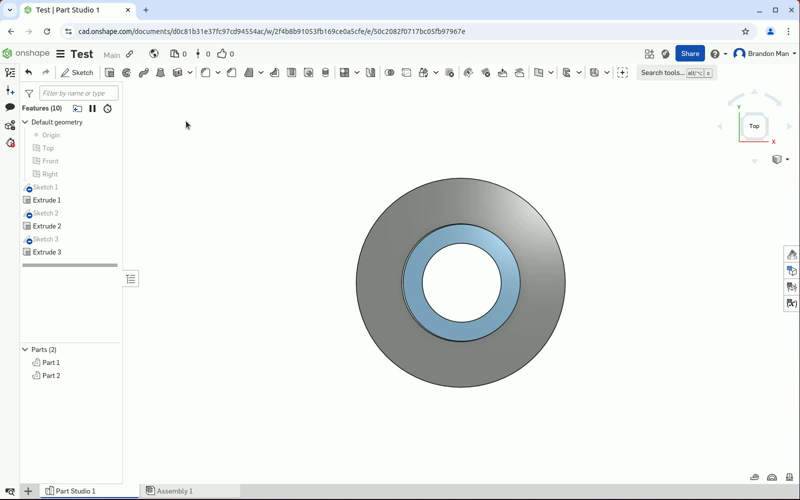
key(shift+h)
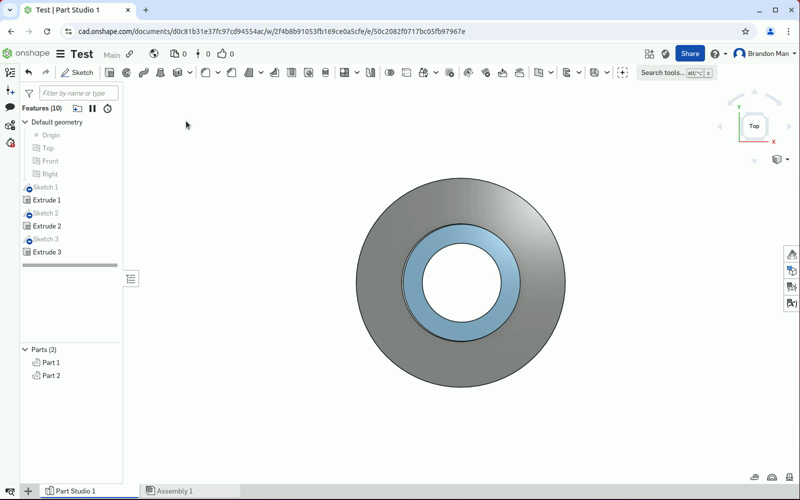
key(shift+h)
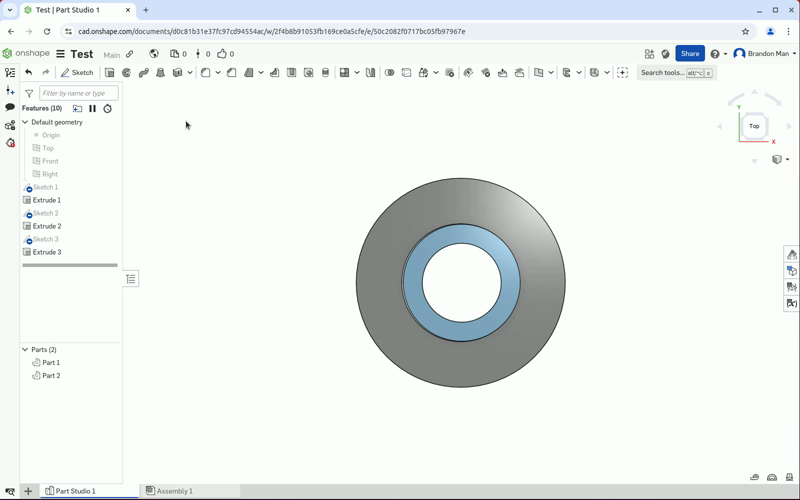
mouse_move(73, 189)
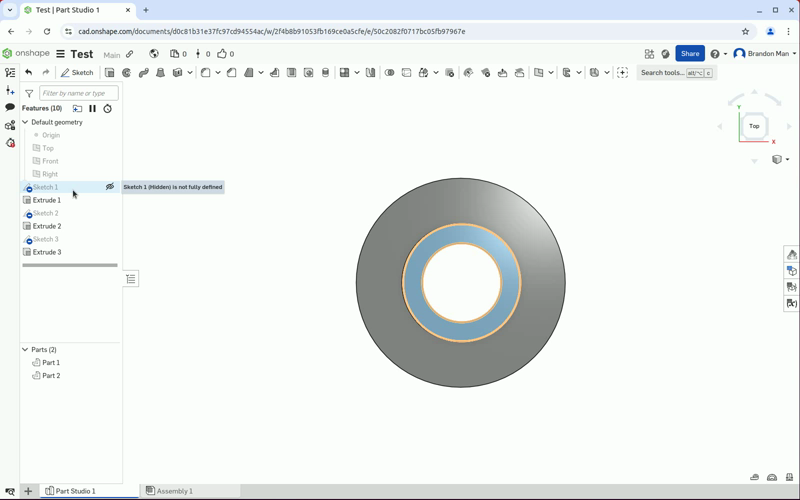
click(73, 189)
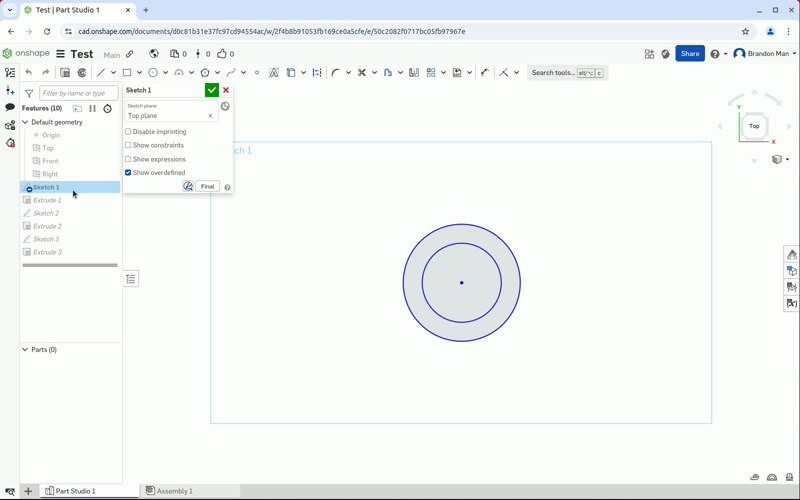
mouse_move(229, 92)
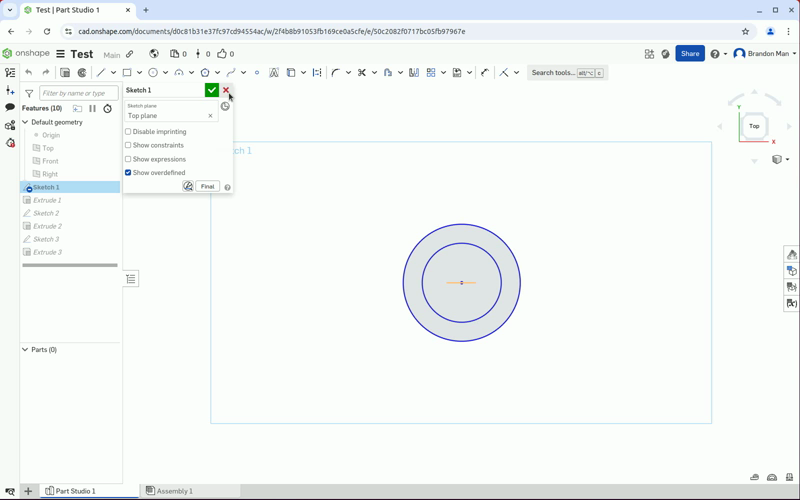
click(229, 92)
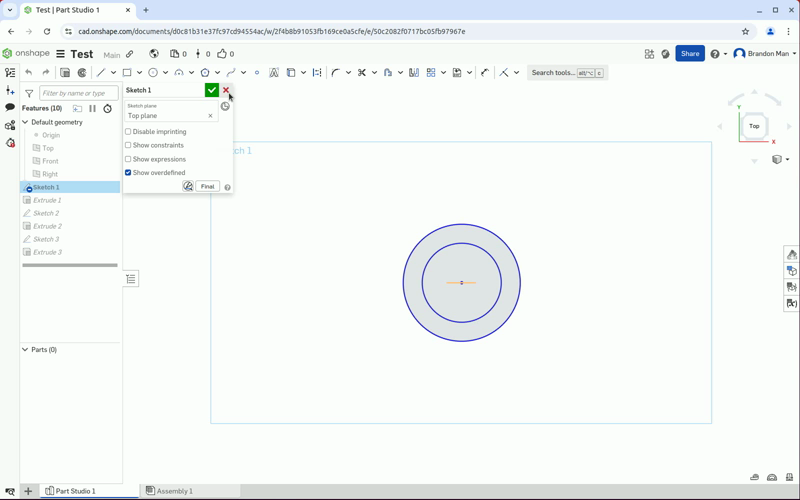
key(shift+s)
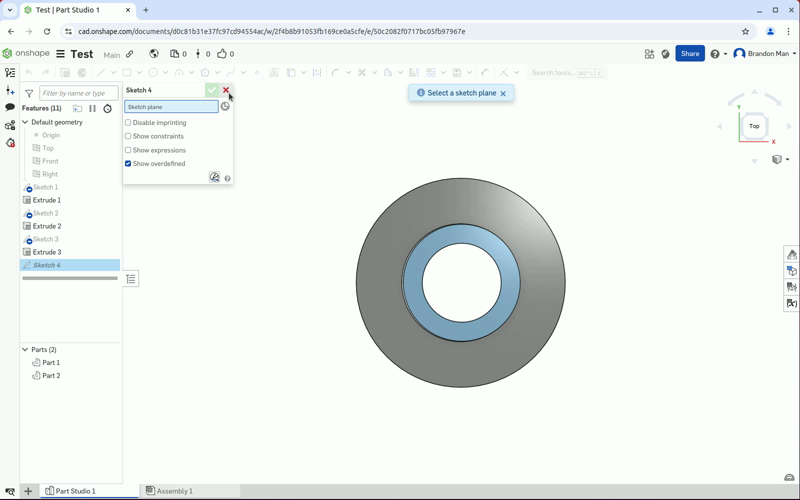
mouse_move(73, 150)
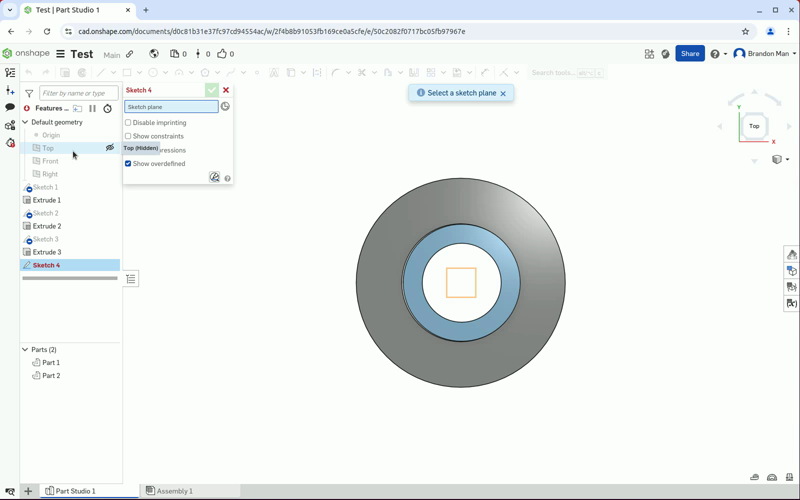
click(73, 150)
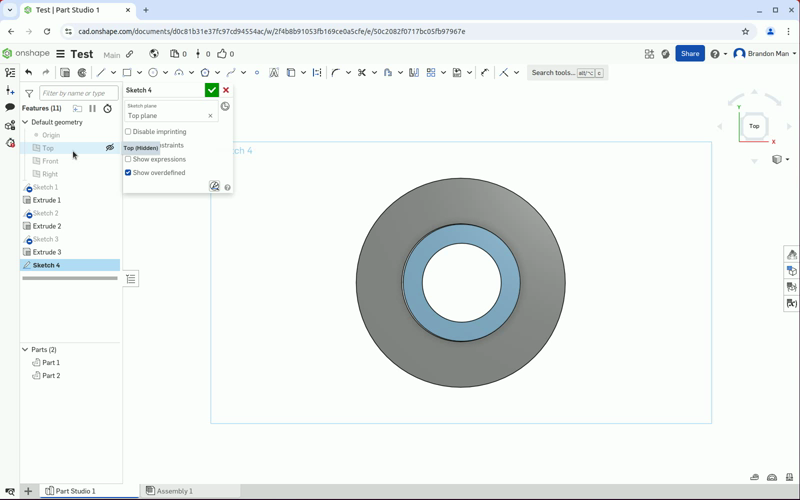
mouse_move(73, 352)
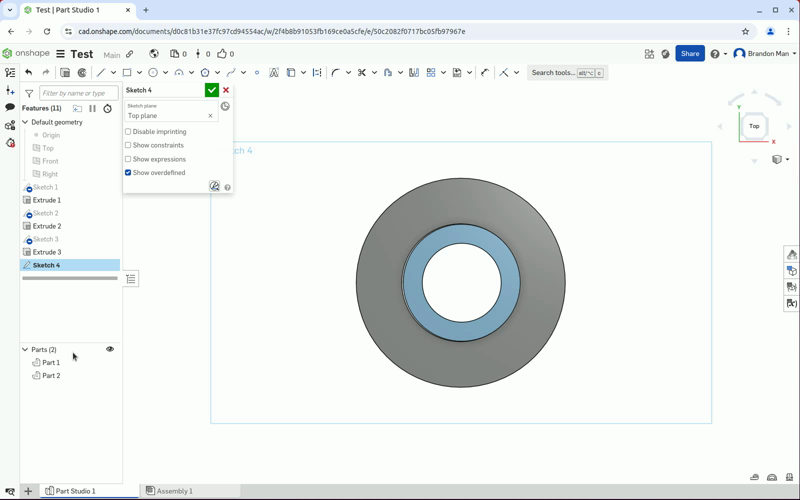
key(y)
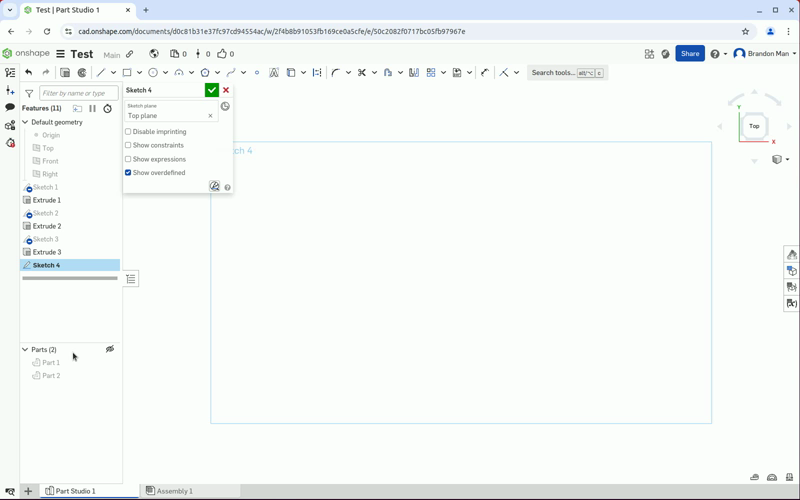
key(c)
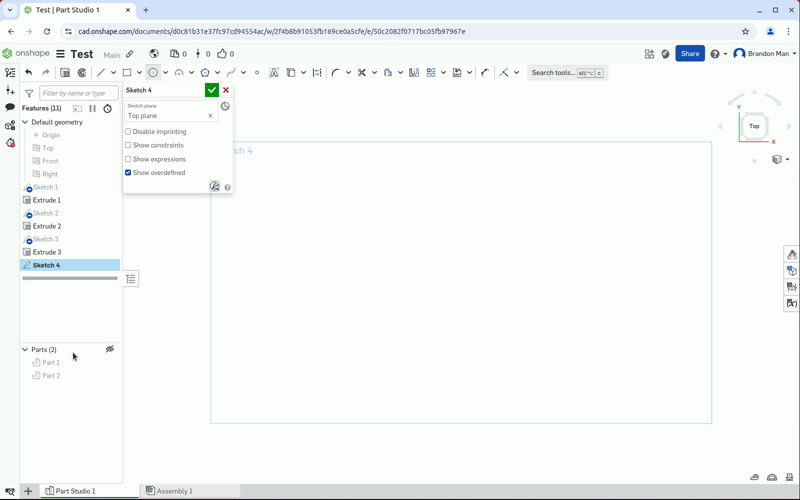
key_down(shift)
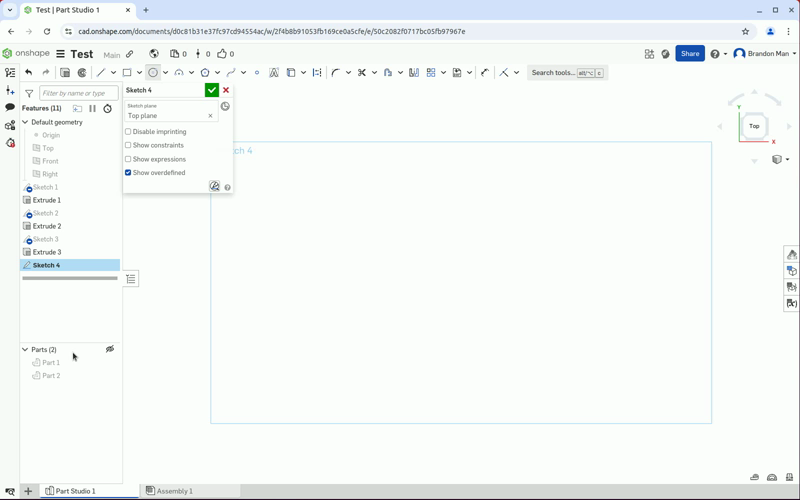
mouse_move(461, 282)
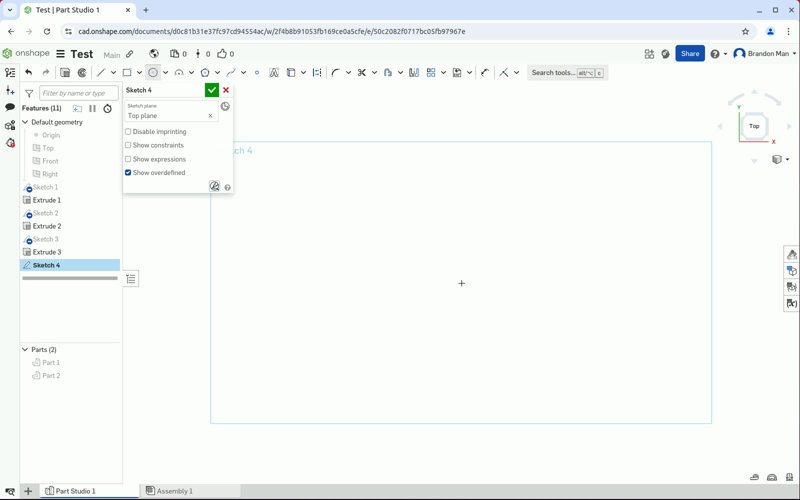
click(461, 282)
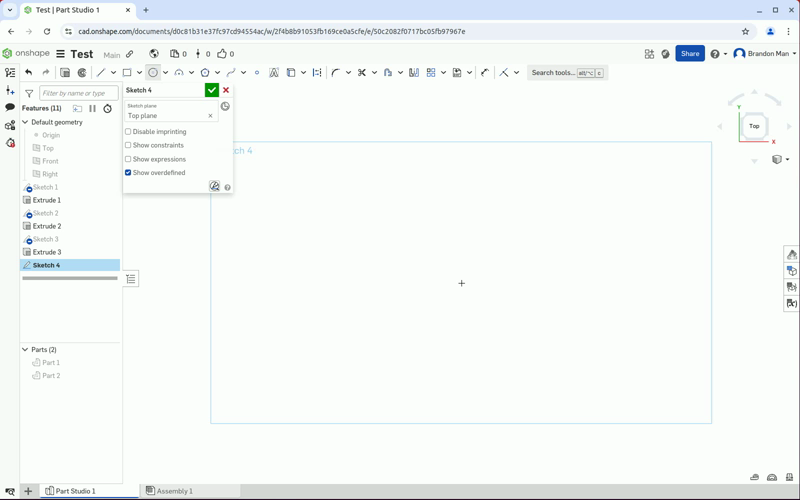
key_up(shift)
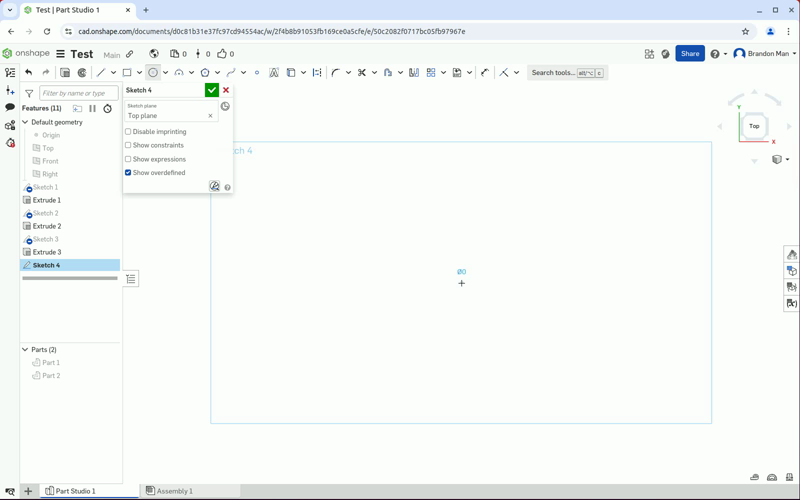
mouse_move(520, 282)
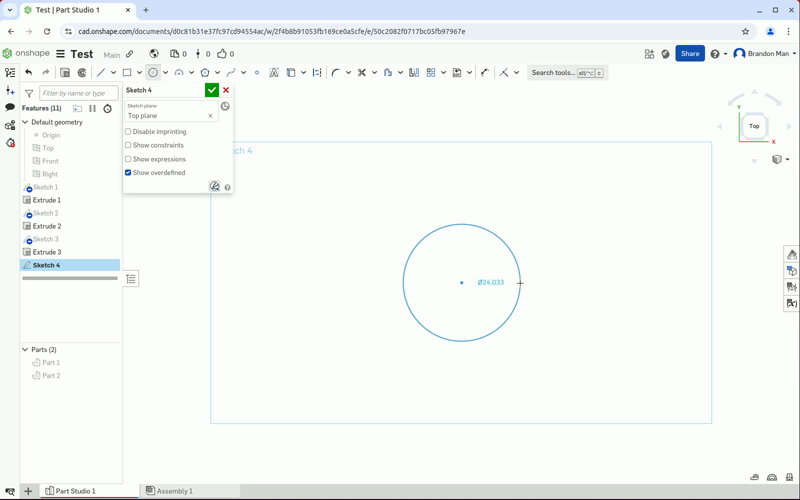
click(520, 282)
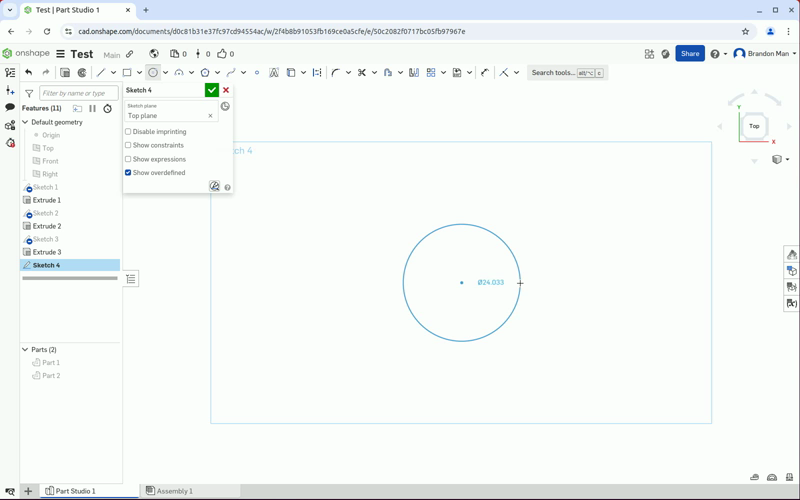
key(esc)
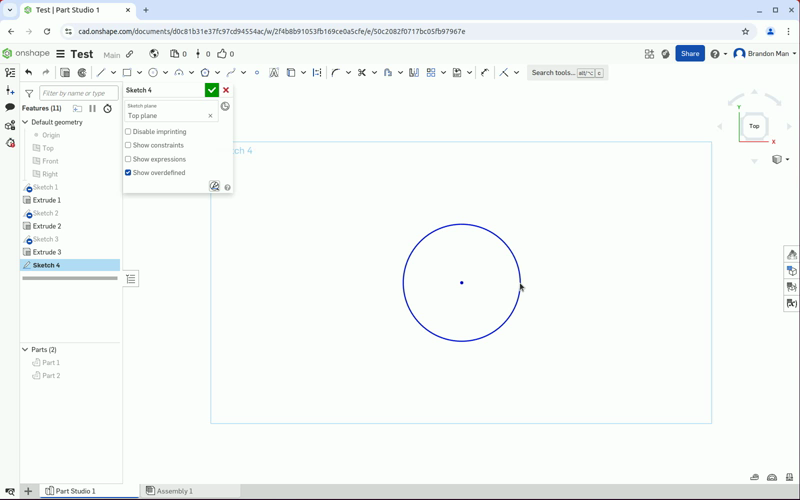
key(c)
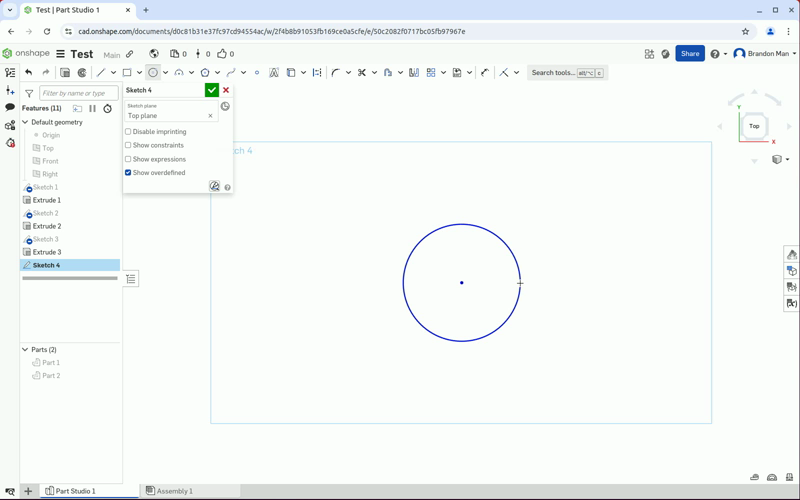
key_down(shift)
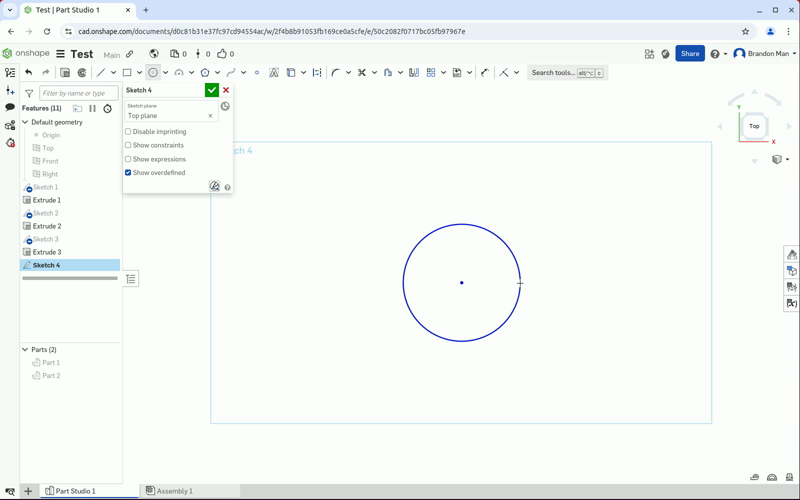
mouse_move(461, 282)
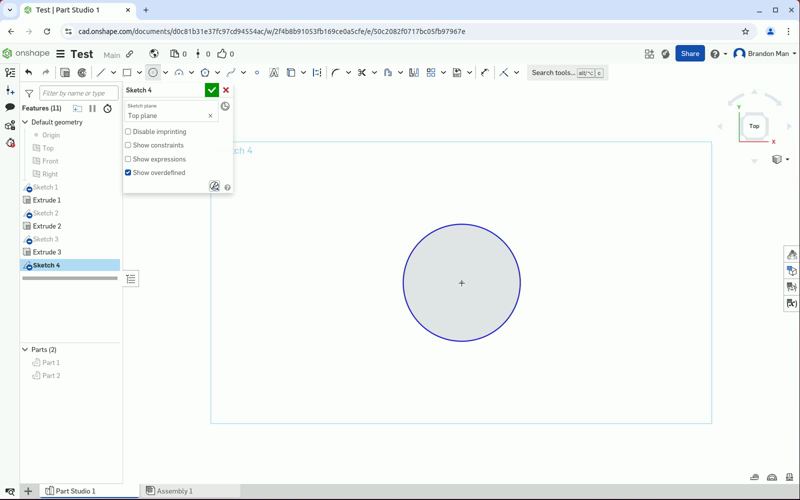
click(461, 282)
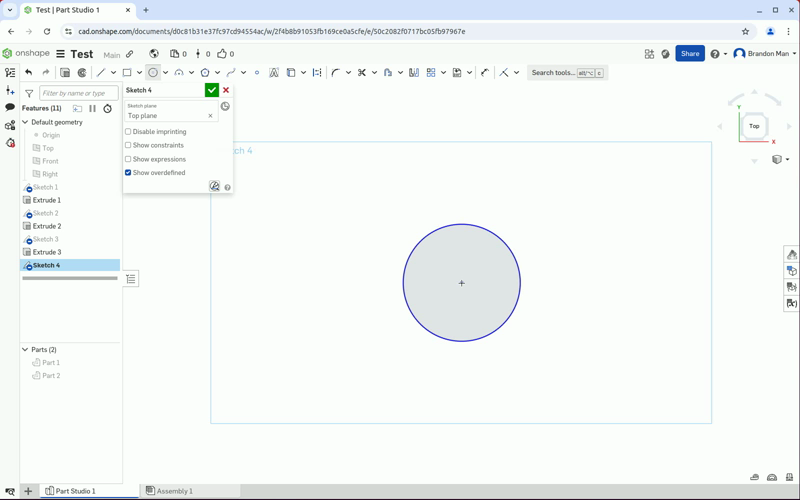
key_up(shift)
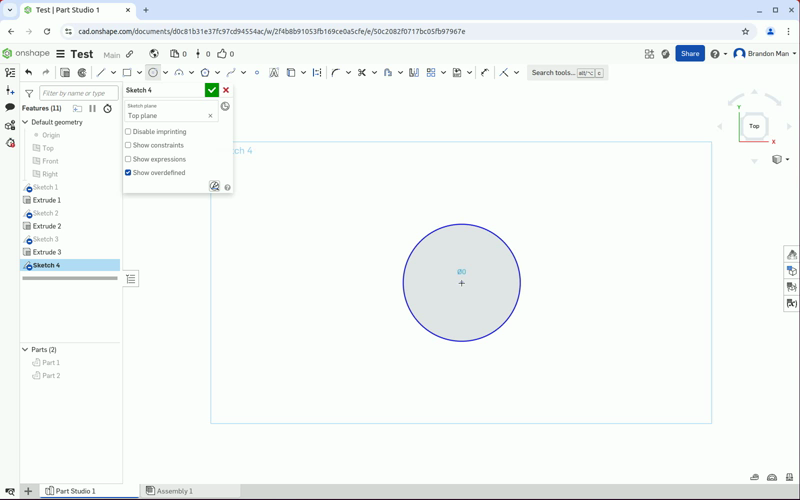
mouse_move(501, 282)
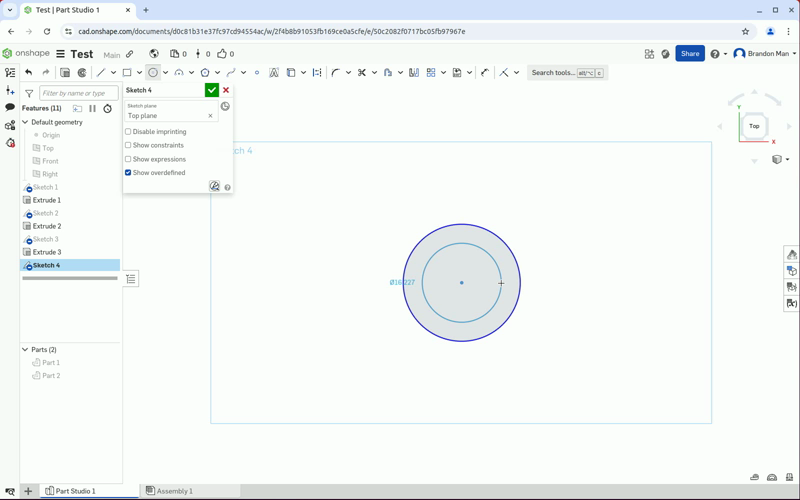
click(501, 282)
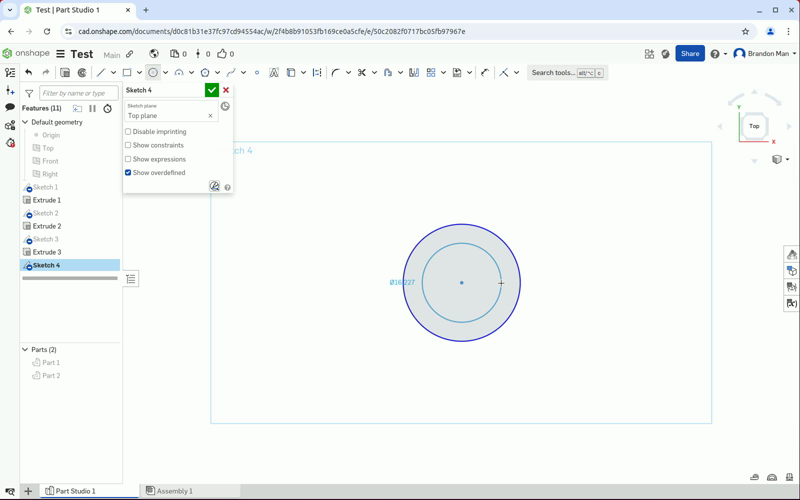
key(esc)
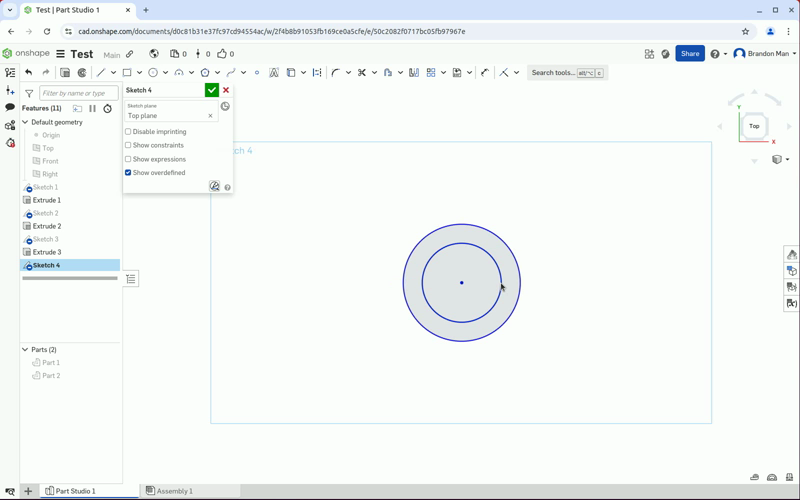
mouse_move(449, 327)
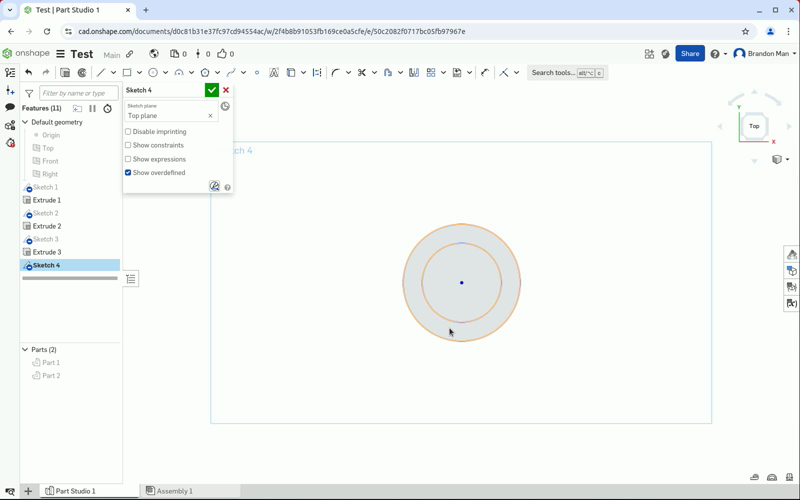
click(449, 327)
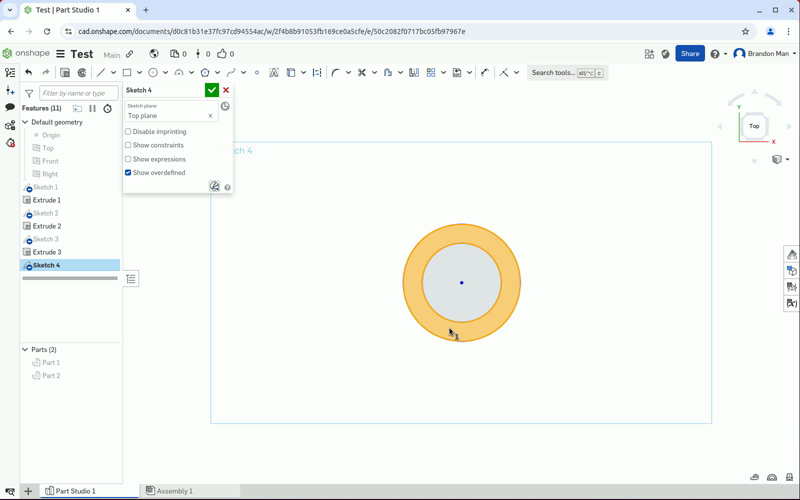
mouse_move(73, 352)
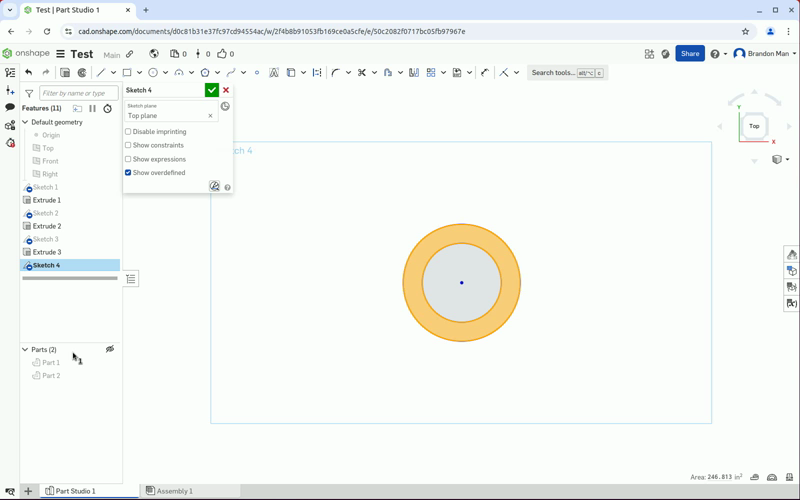
key(shift+y)
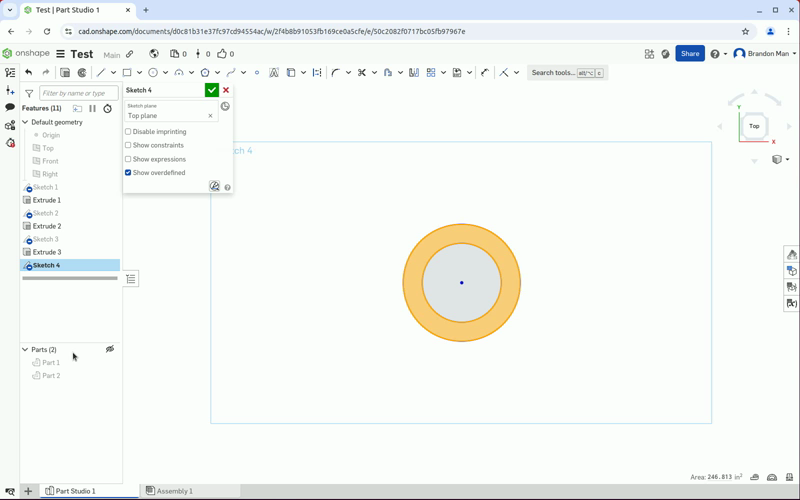
key(shift+e)
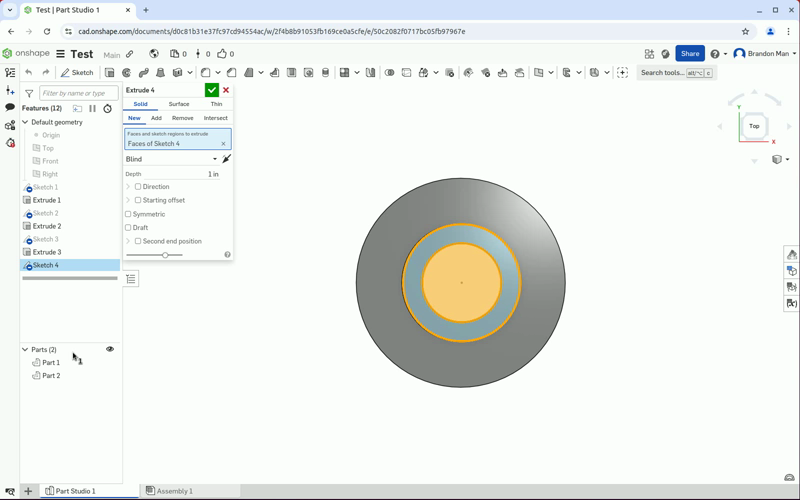
mouse_move(143, 106)
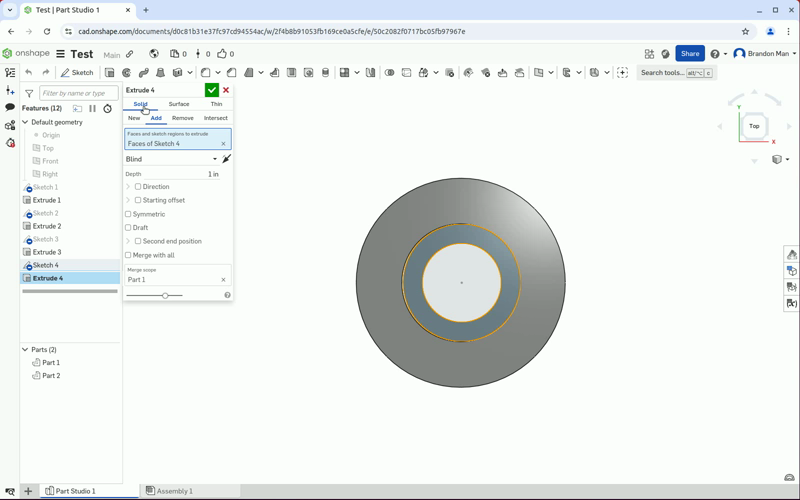
click(143, 106)
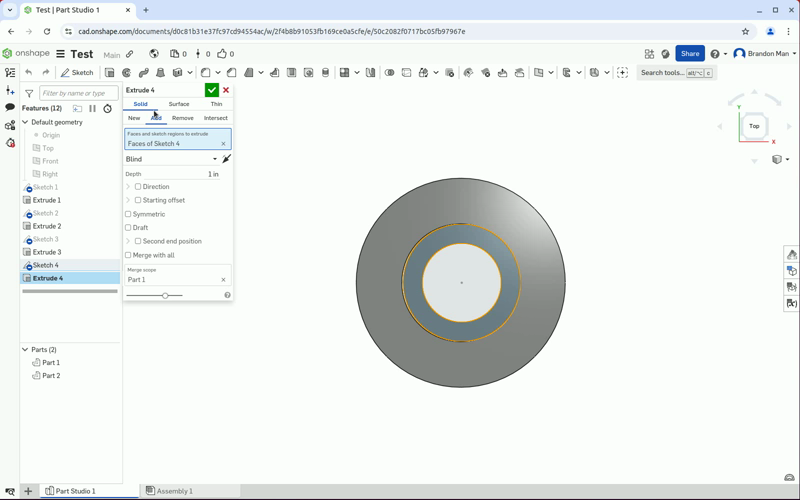
mouse_move(186, 120)
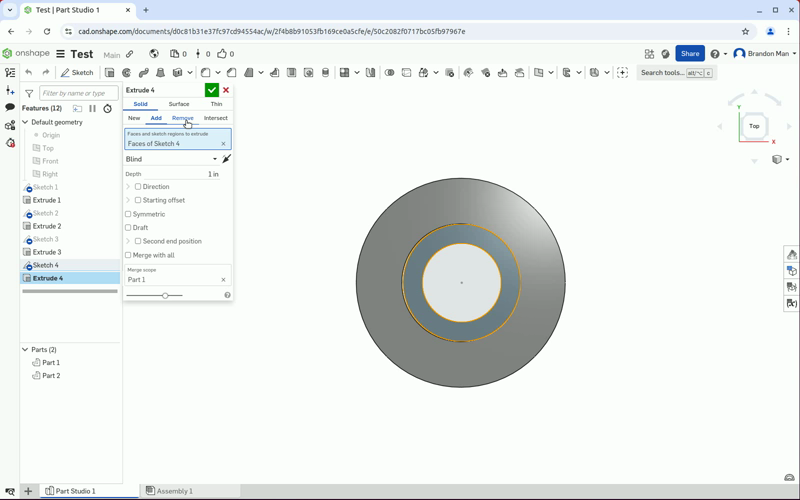
click(186, 120)
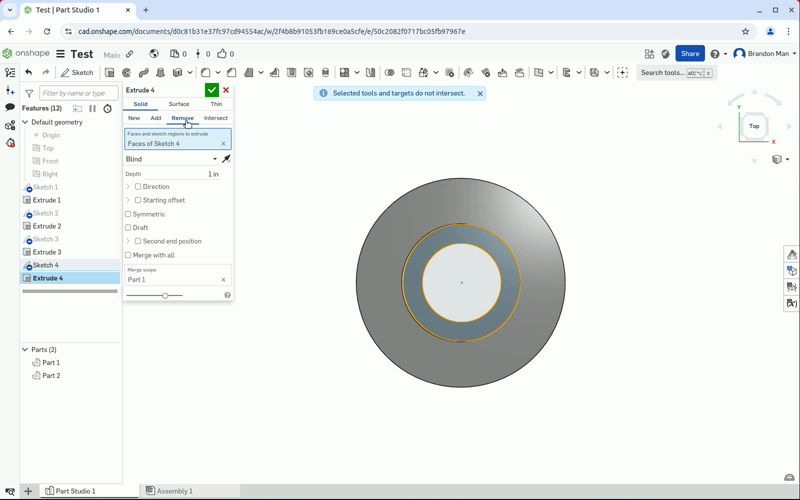
key(tab, 4)
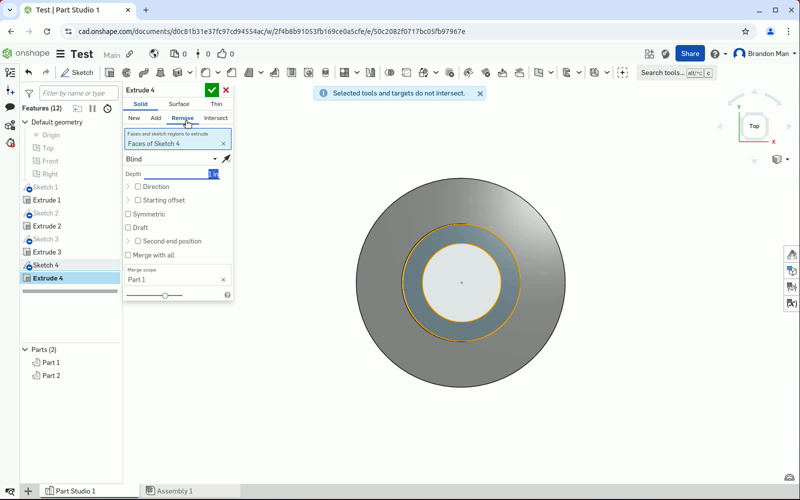
text(-14.202)
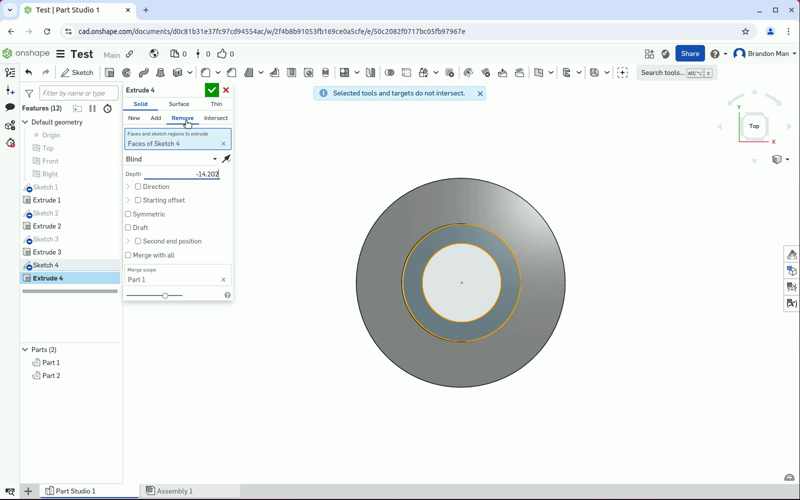
key(tab, 6)
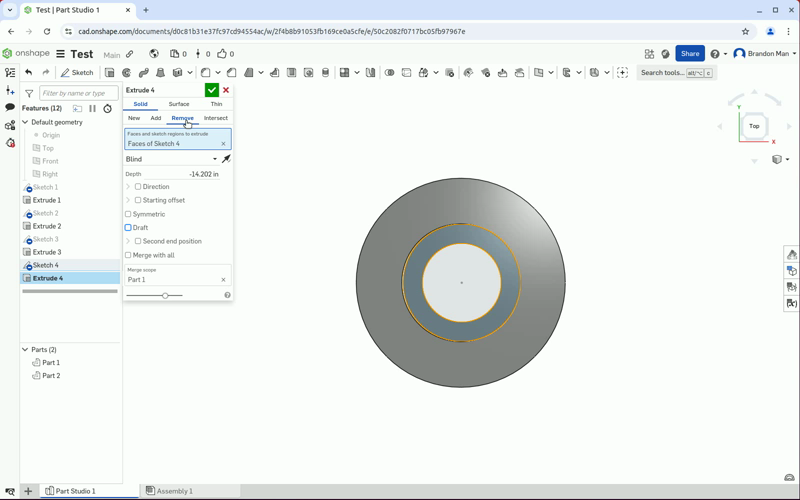
key(space)
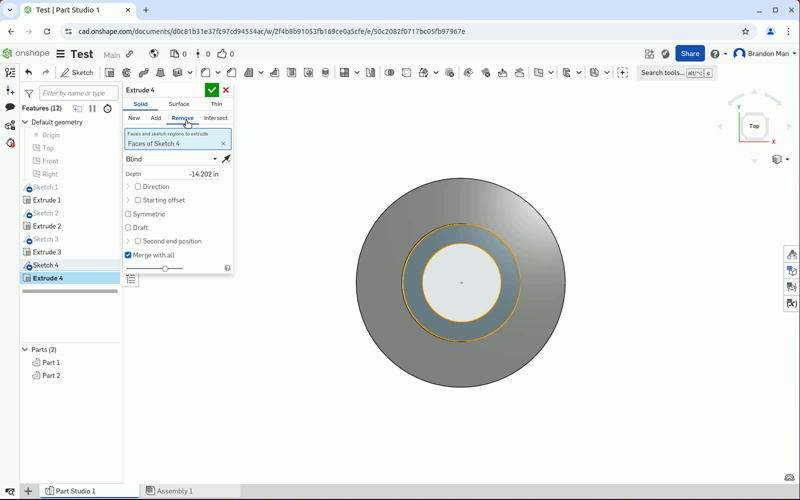
key(enter)
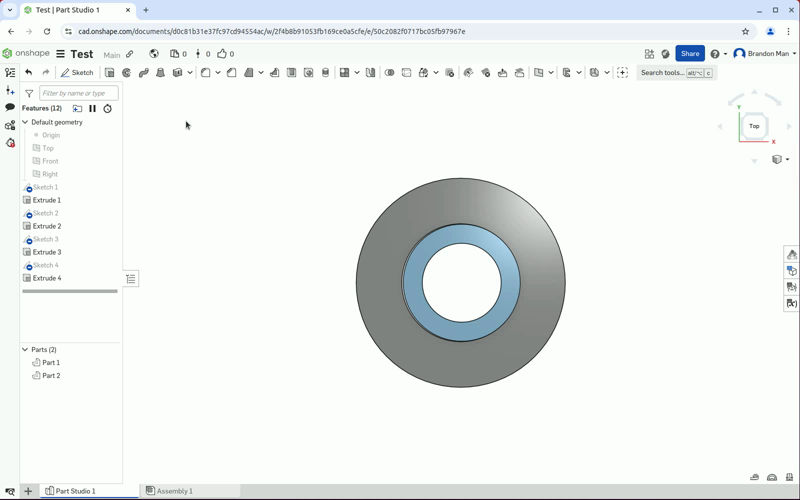
key(shift+h)
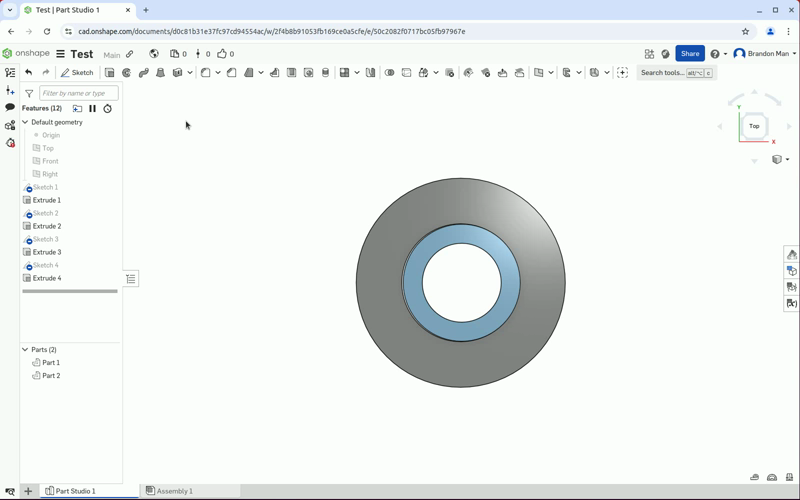
key(shift+h)
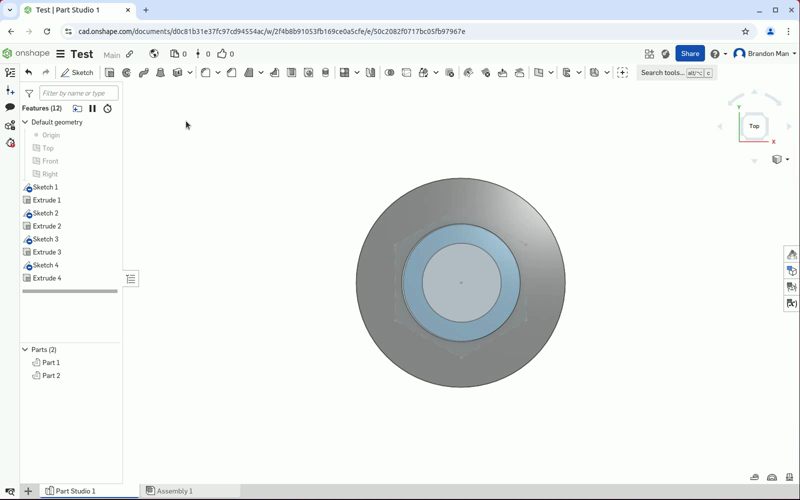
key(shift+7)
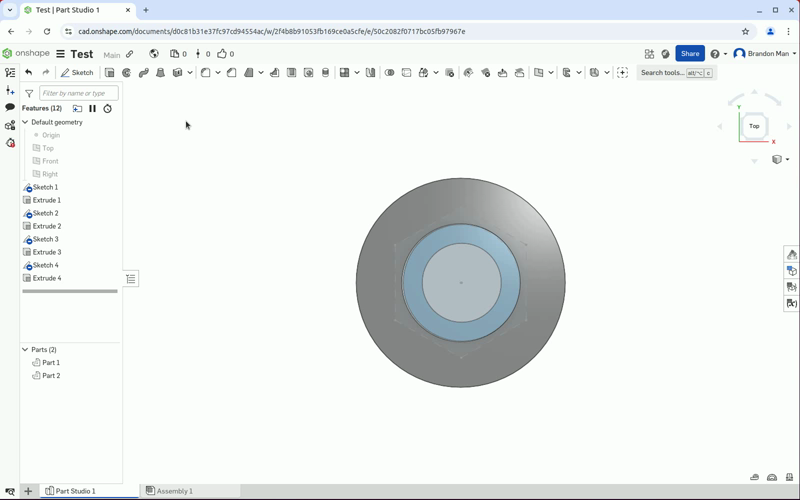
key(up, 3)
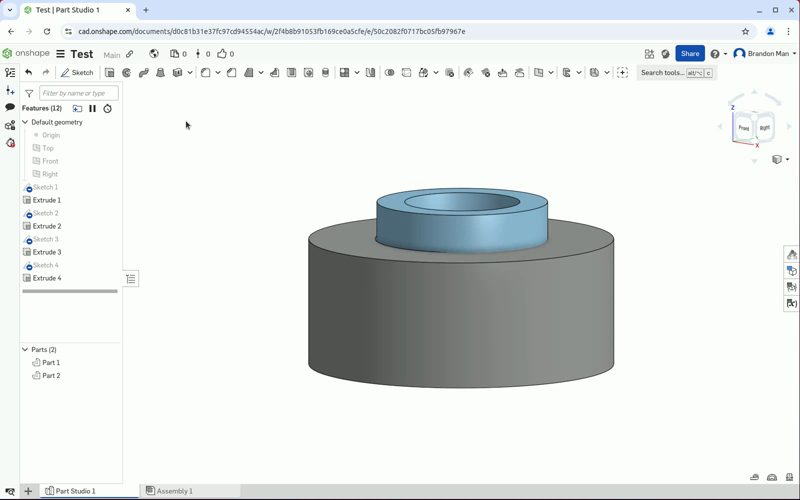
key(left, 3)
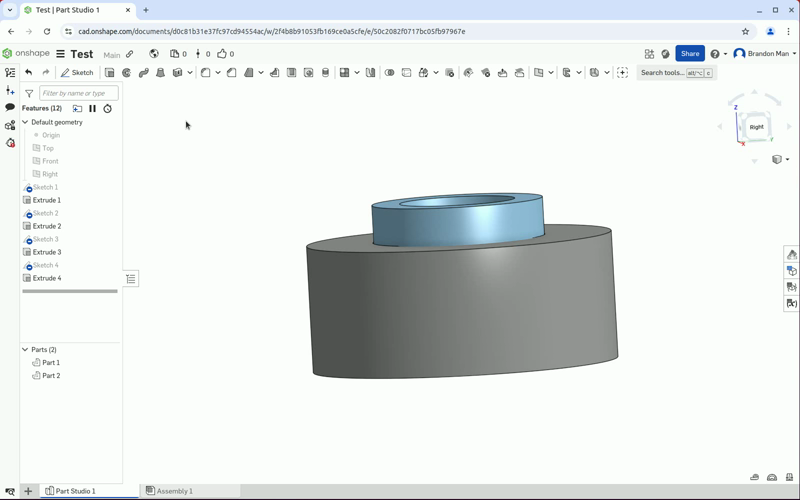
key(right, 3)
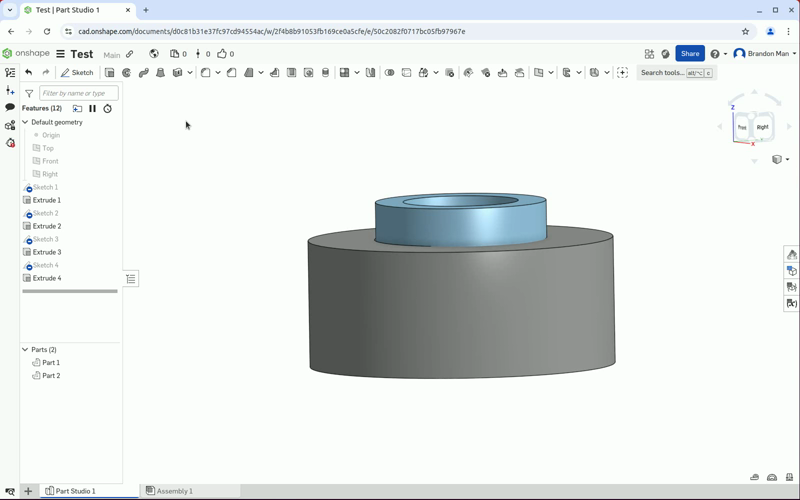
key(down, 3)
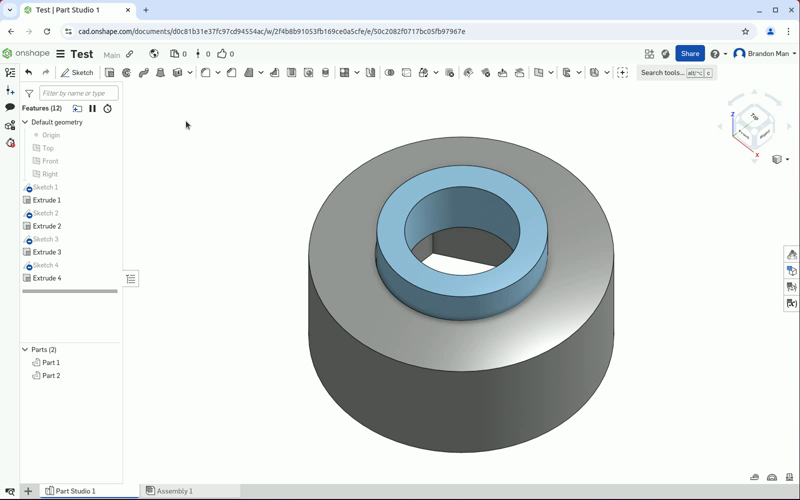
mouse_move(73, 189)
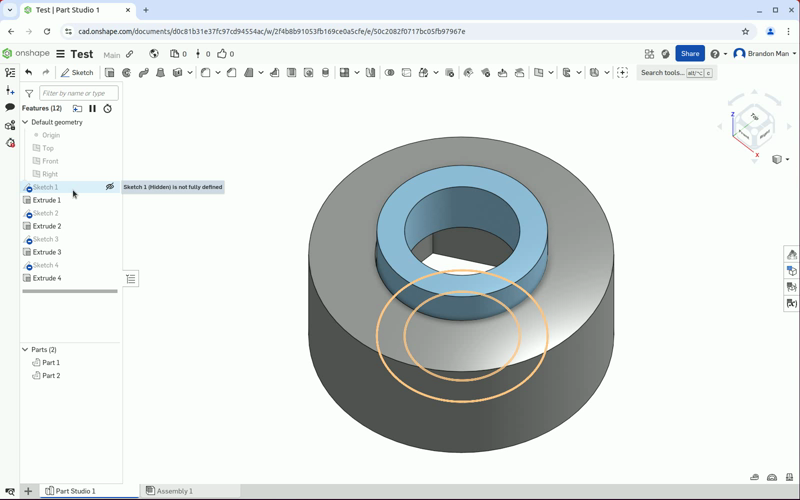
click(73, 189)